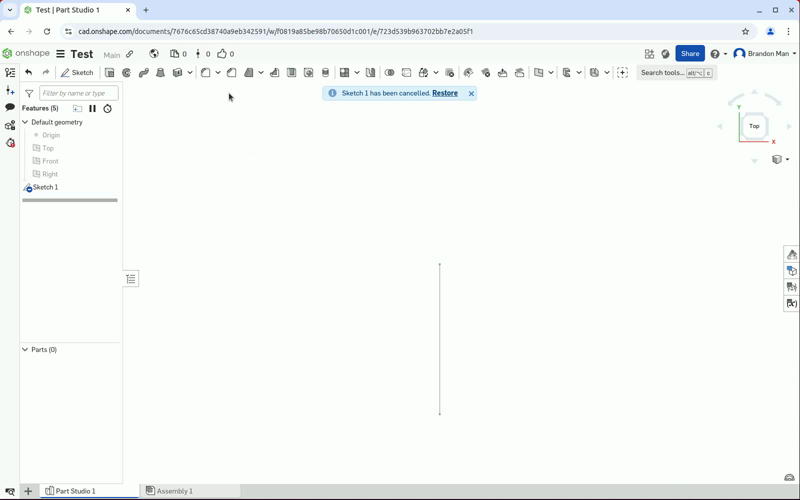
key(shift+h)
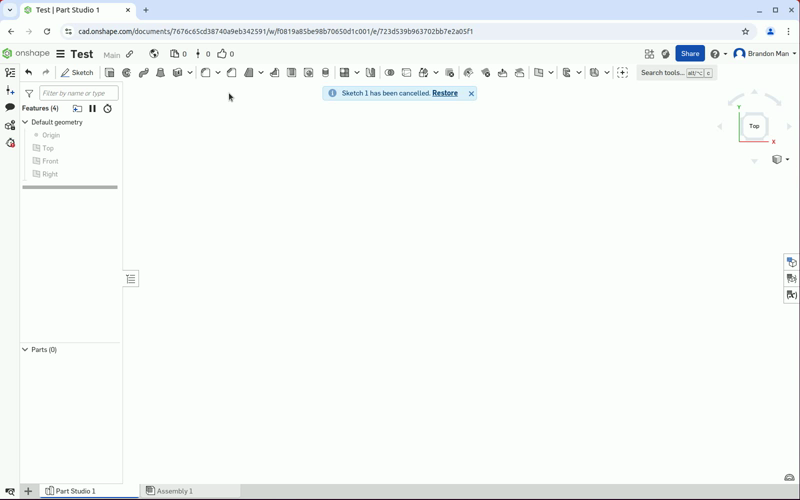
mouse_move(73, 352)
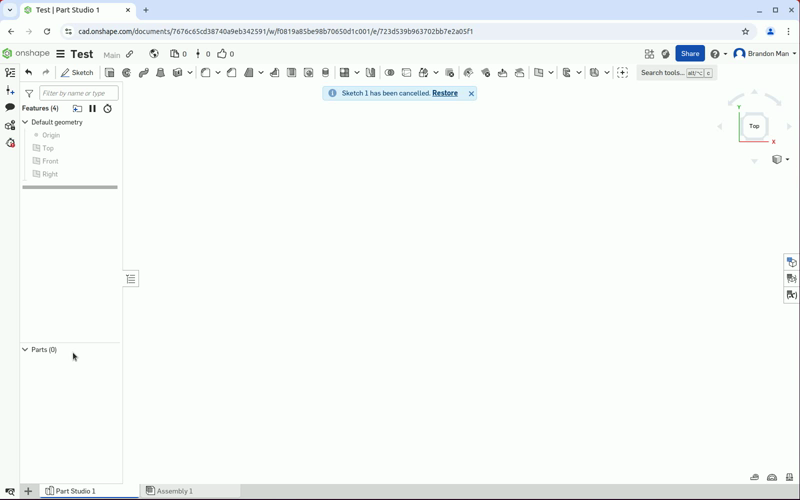
key(y)
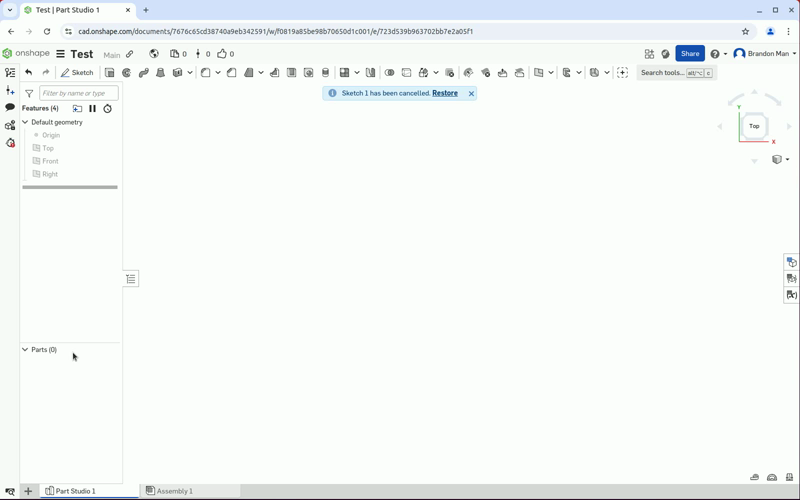
key(shift+p)
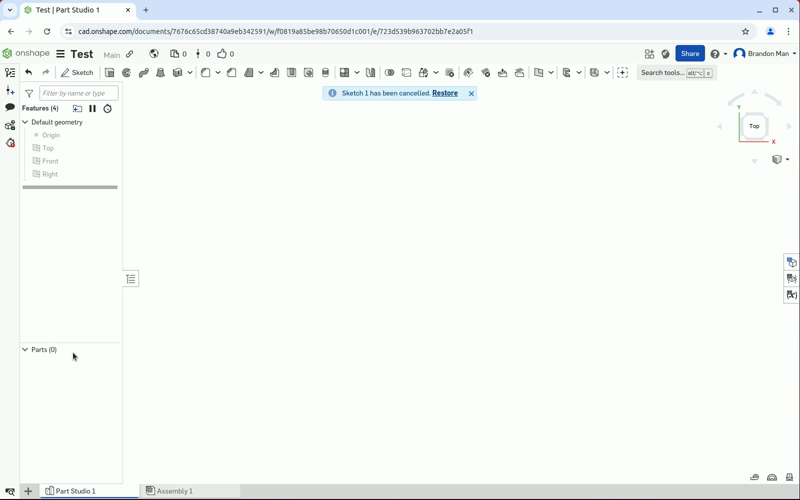
key(space)
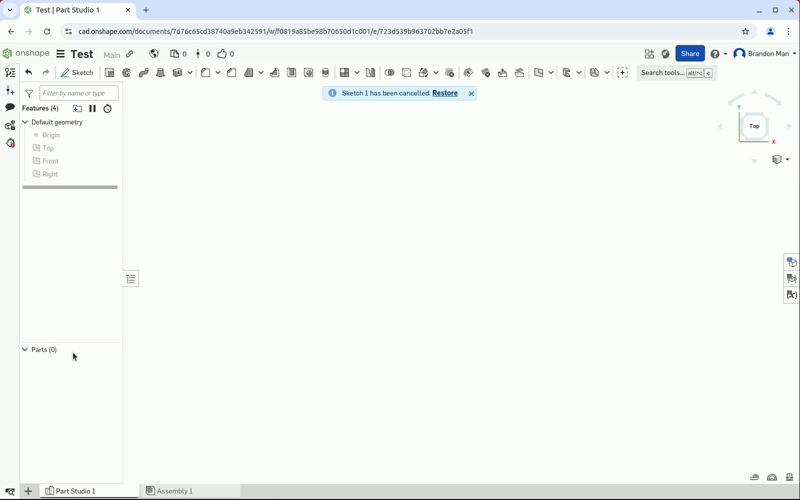
key_down(shift)
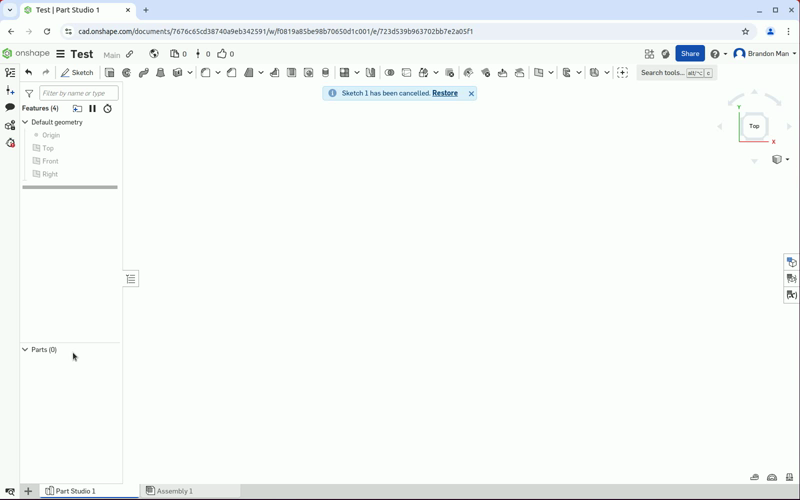
key(up)
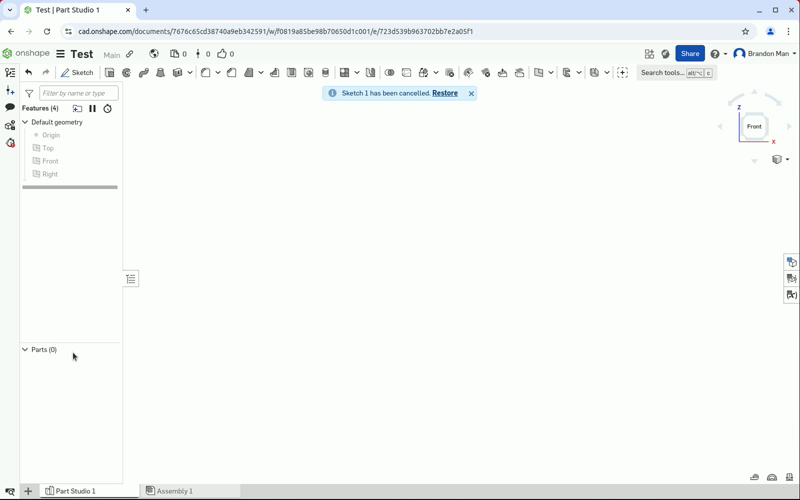
key_up(shift)
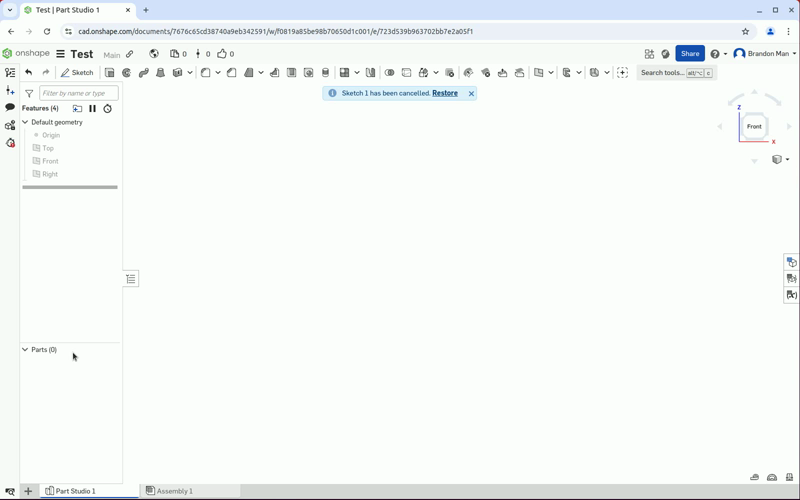
mouse_move(73, 352)
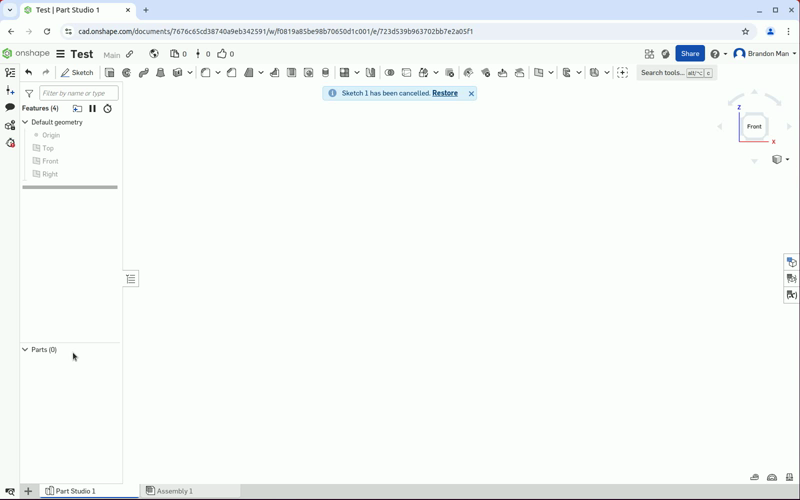
key(shift+y)
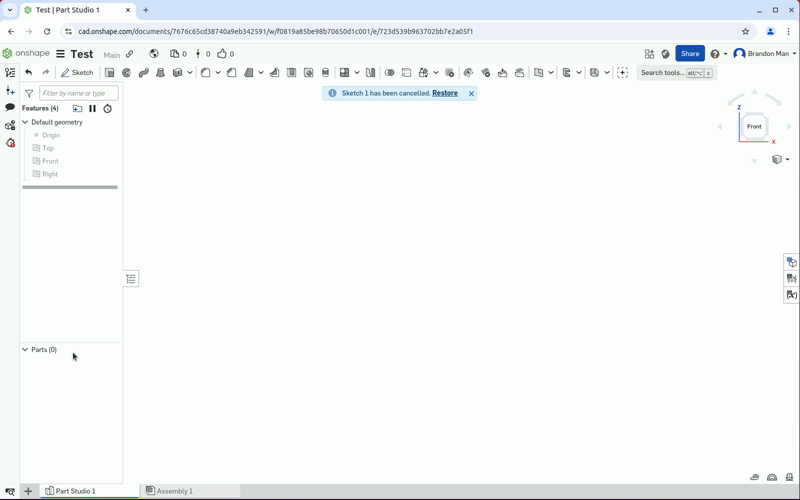
key(shift+s)
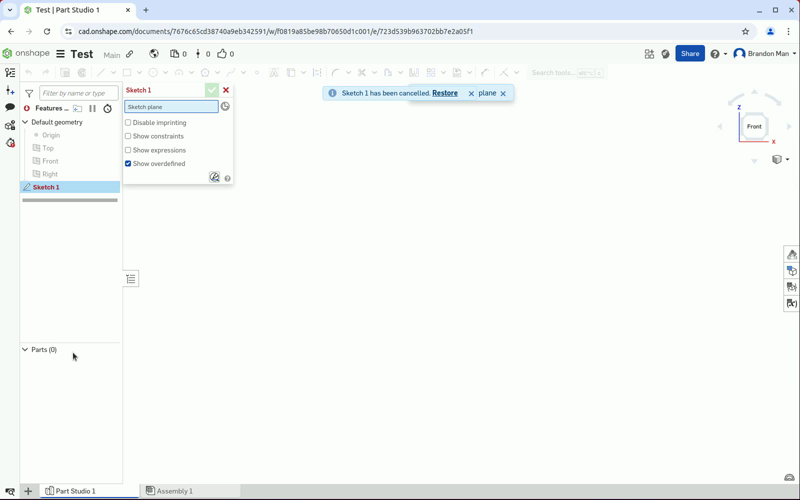
mouse_move(73, 163)
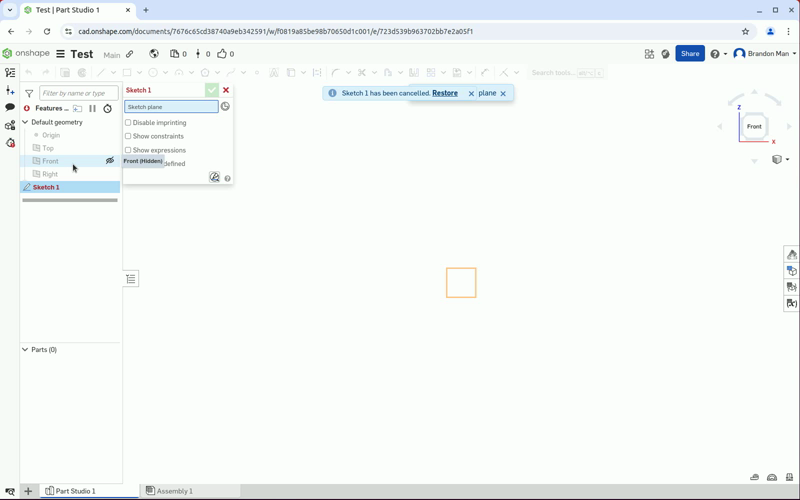
click(73, 163)
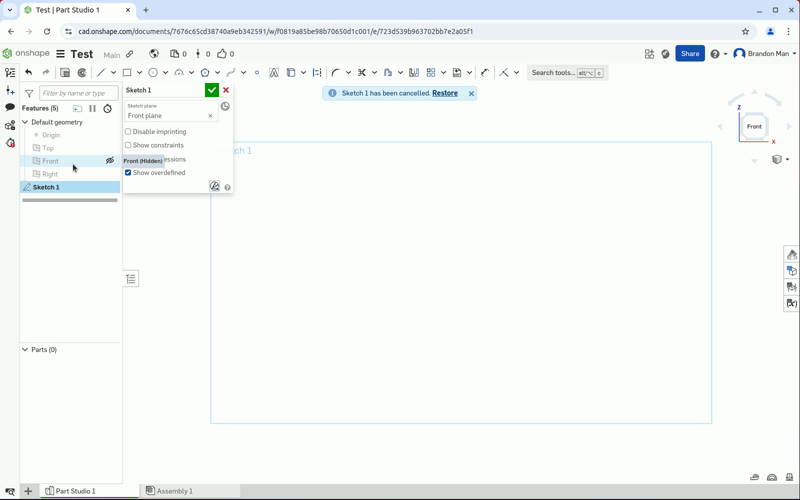
mouse_move(73, 352)
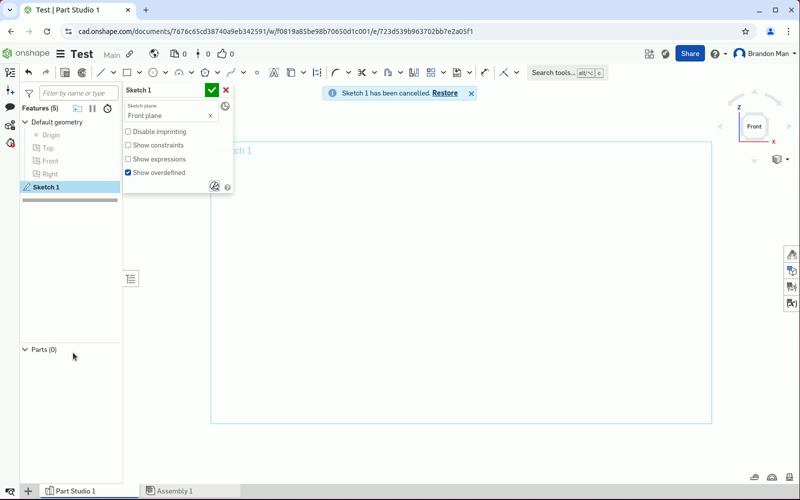
key(y)
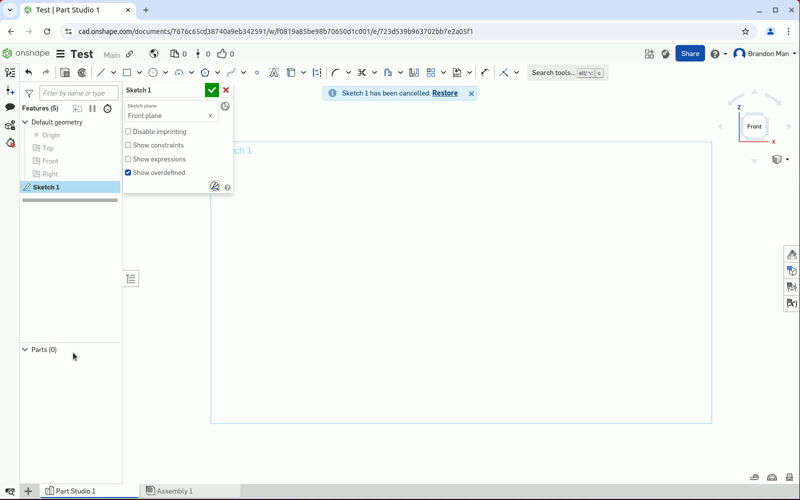
key(l)
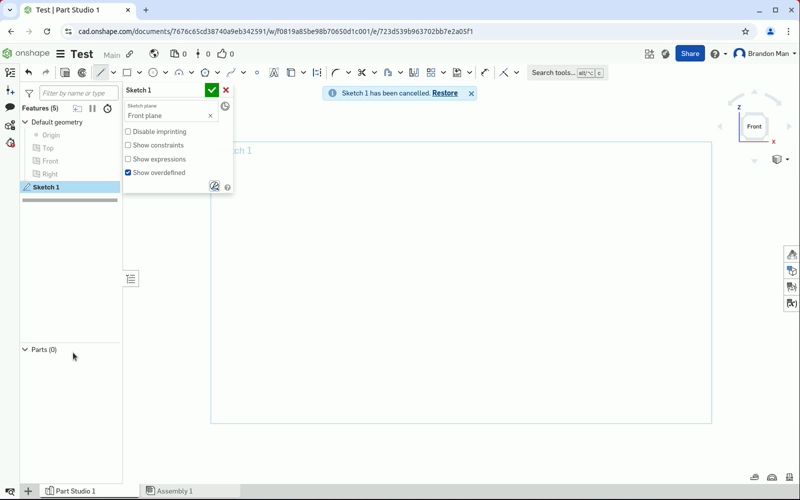
key_down(shift)
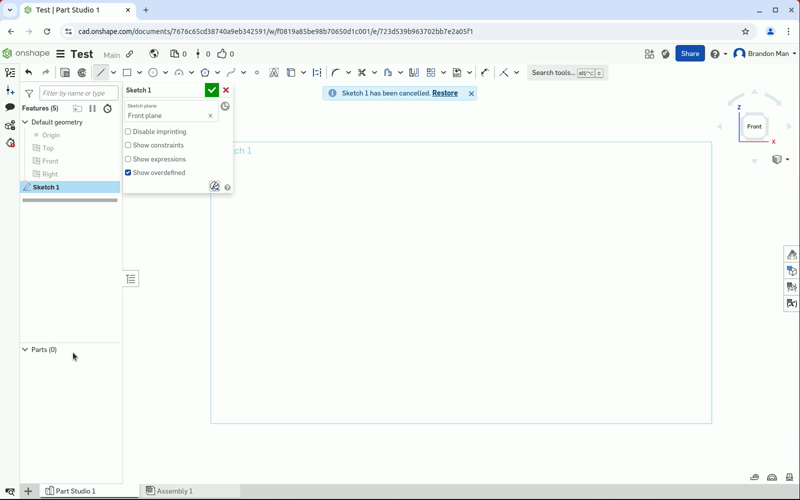
mouse_move(446, 395)
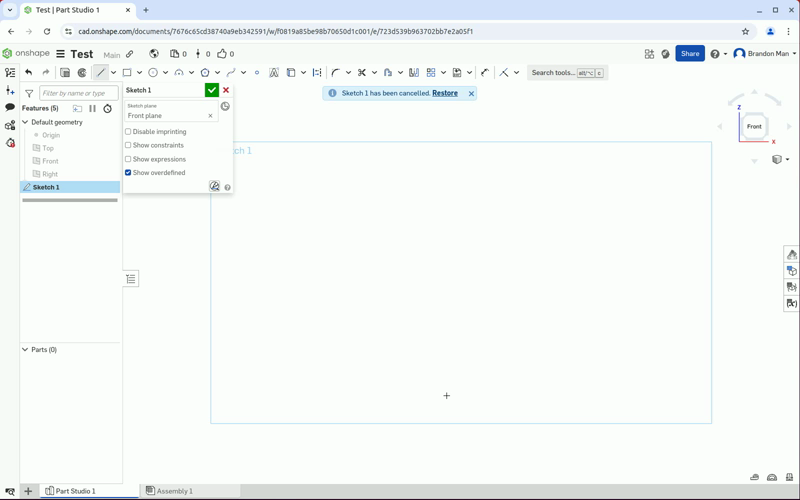
click(446, 395)
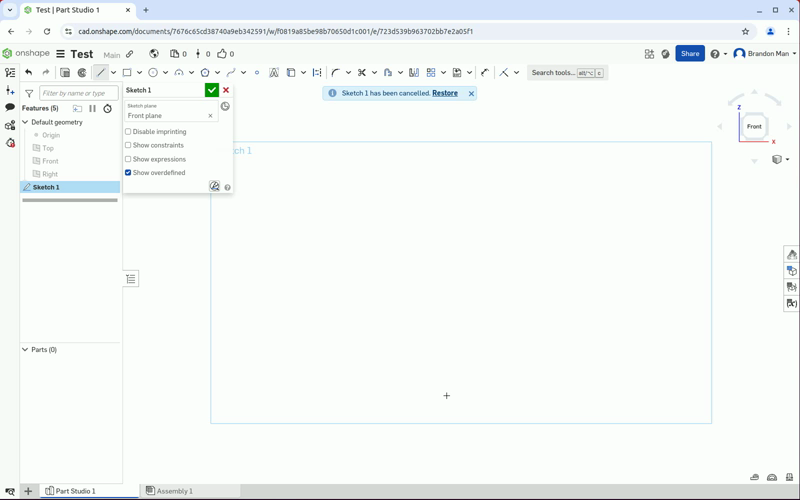
key_up(shift)
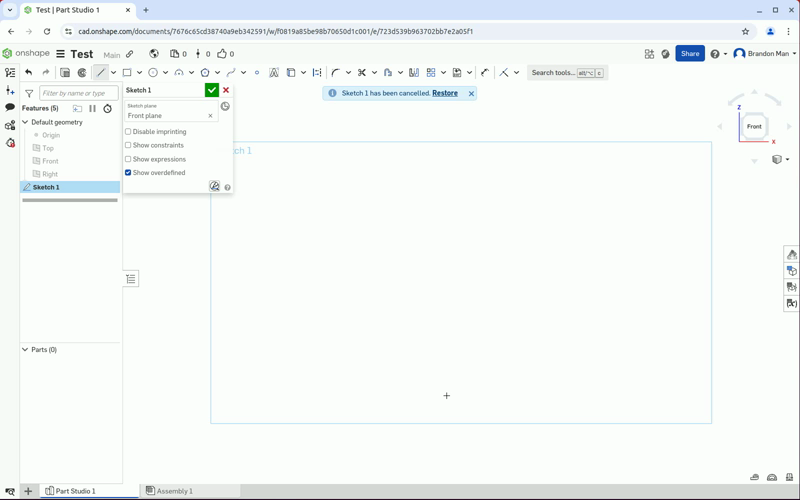
key_down(shift)
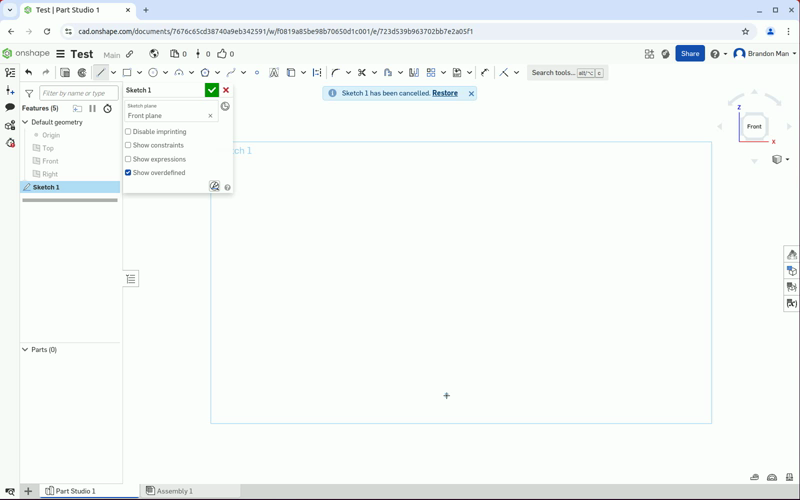
mouse_move(476, 395)
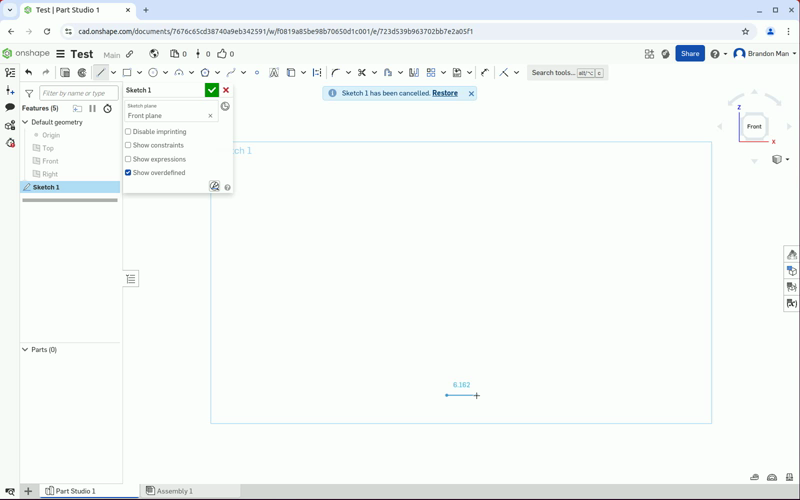
mouse_move(472, 395)
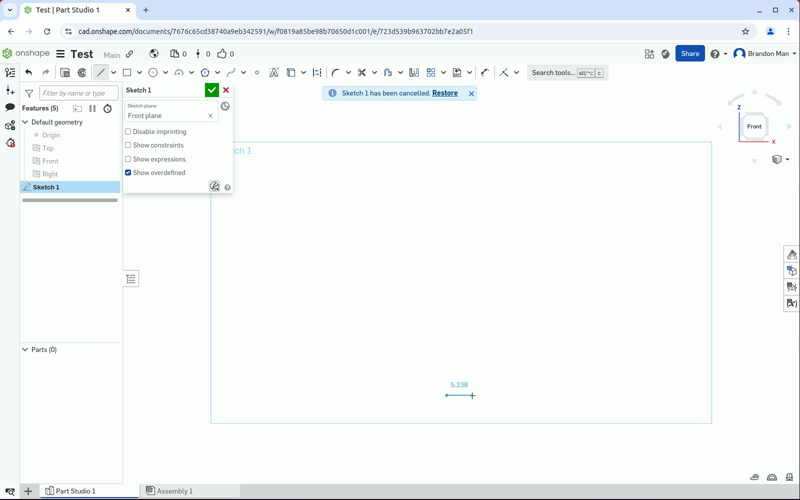
click(472, 395)
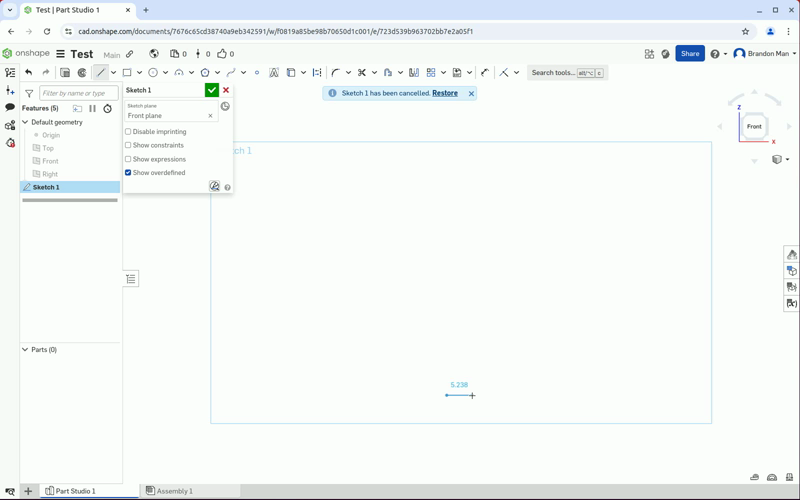
key_up(shift)
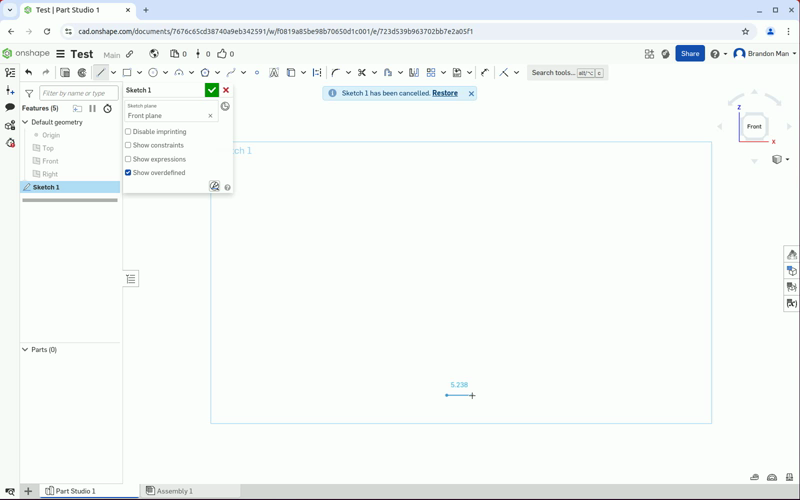
key_down(shift)
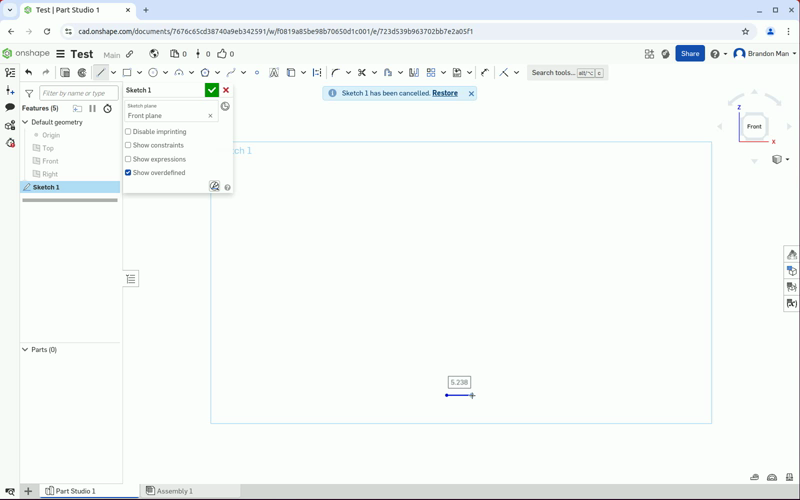
mouse_move(472, 171)
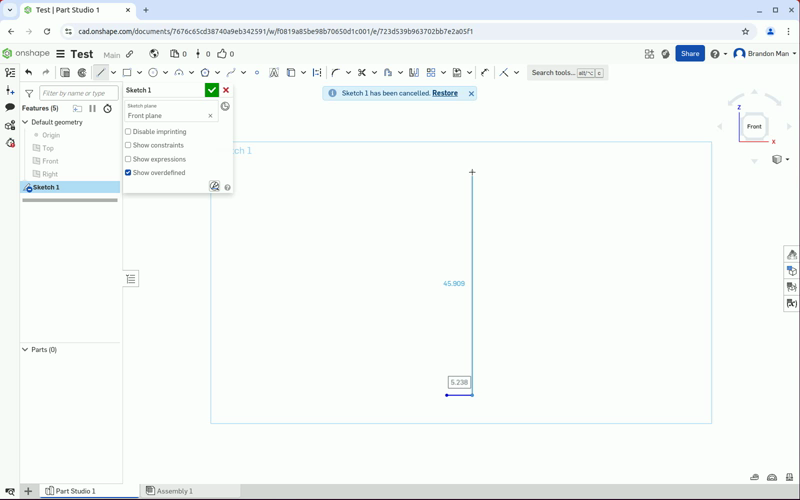
click(472, 171)
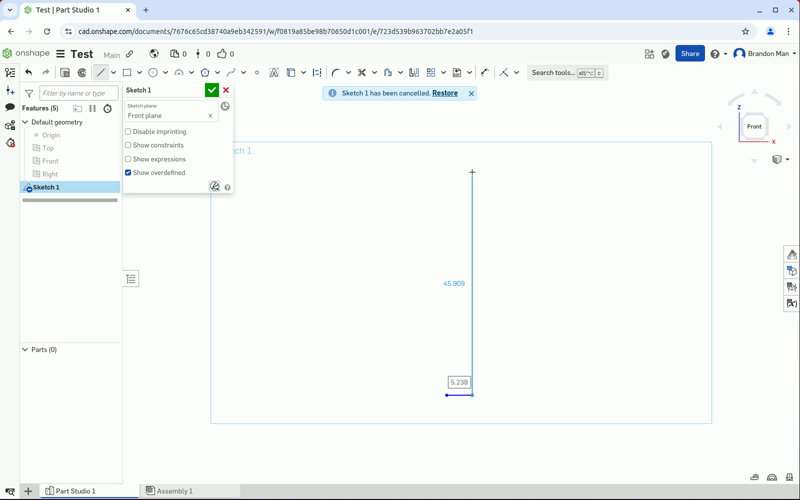
key_up(shift)
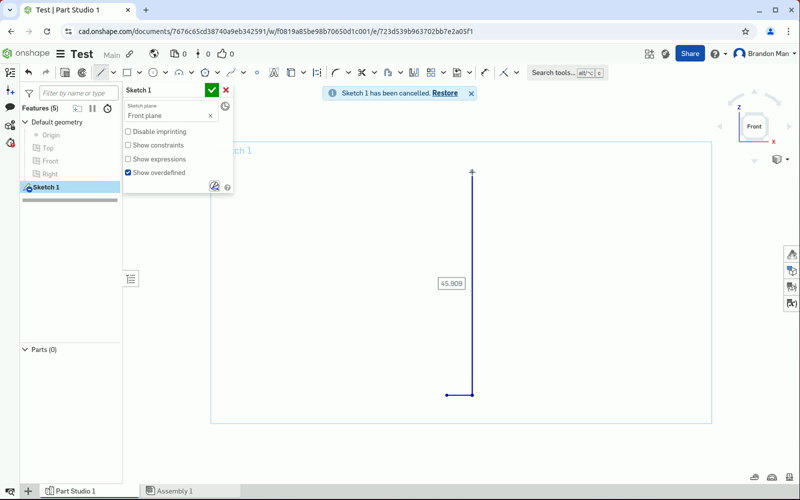
key_down(shift)
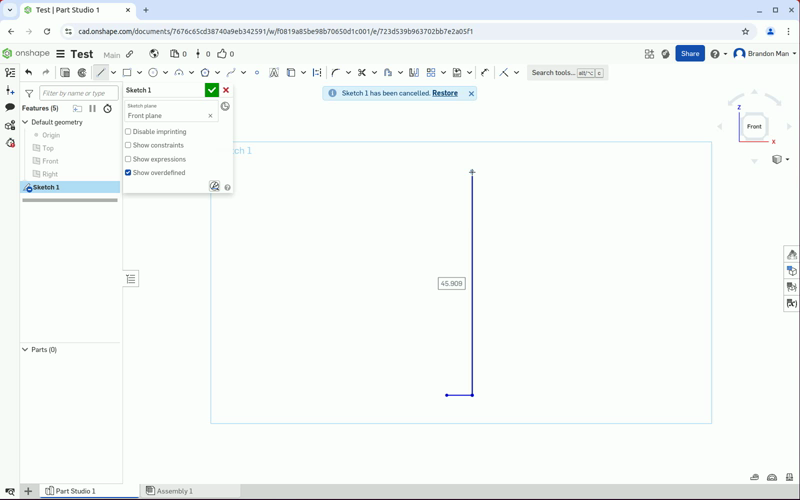
mouse_move(502, 171)
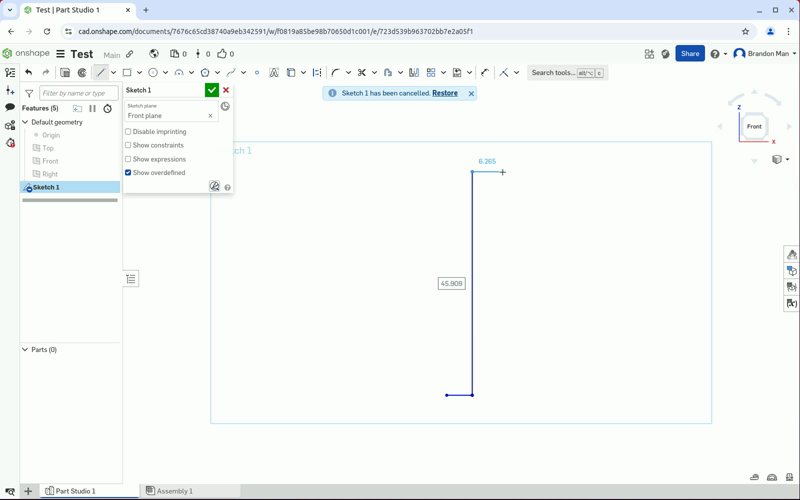
mouse_move(446, 171)
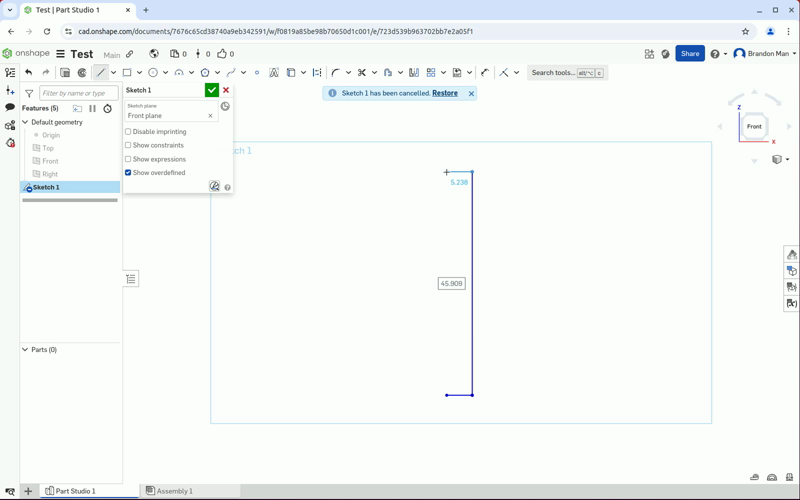
click(446, 171)
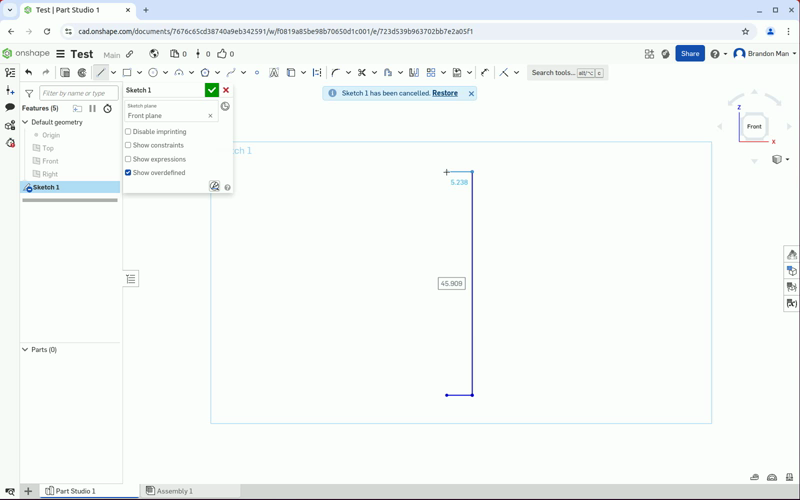
key_up(shift)
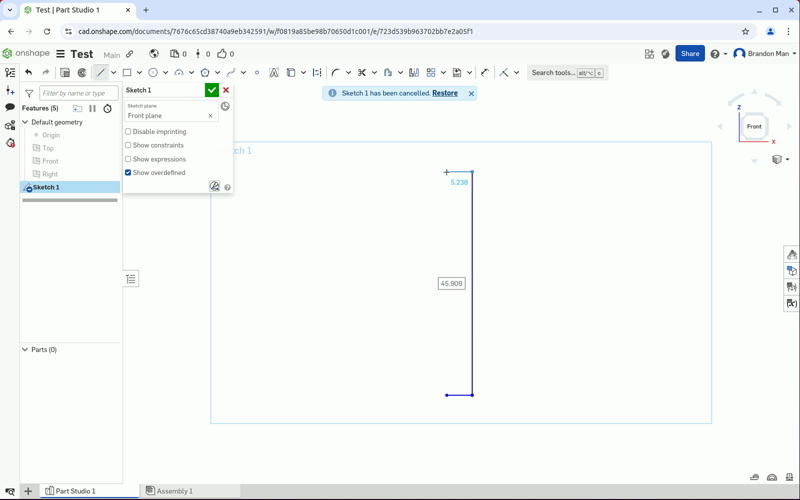
key_down(shift)
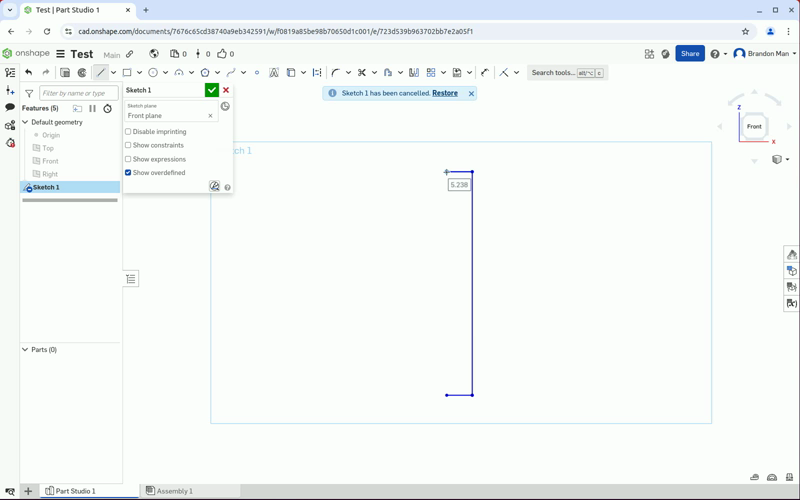
mouse_move(446, 395)
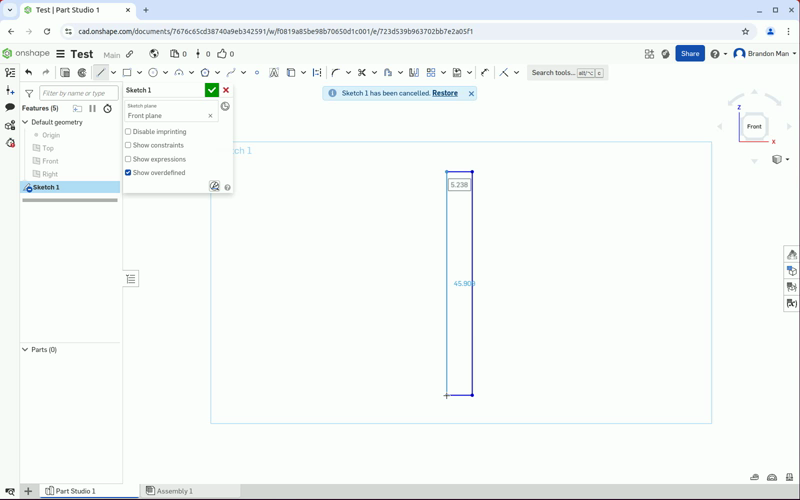
key_up(shift)
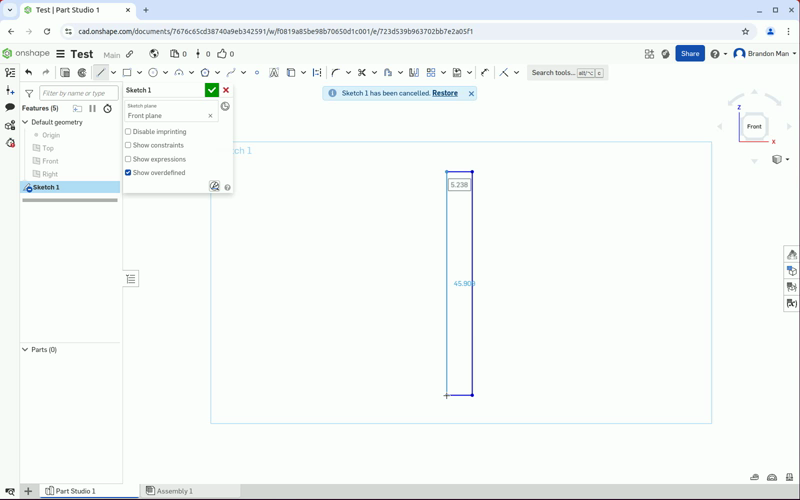
click(446, 395)
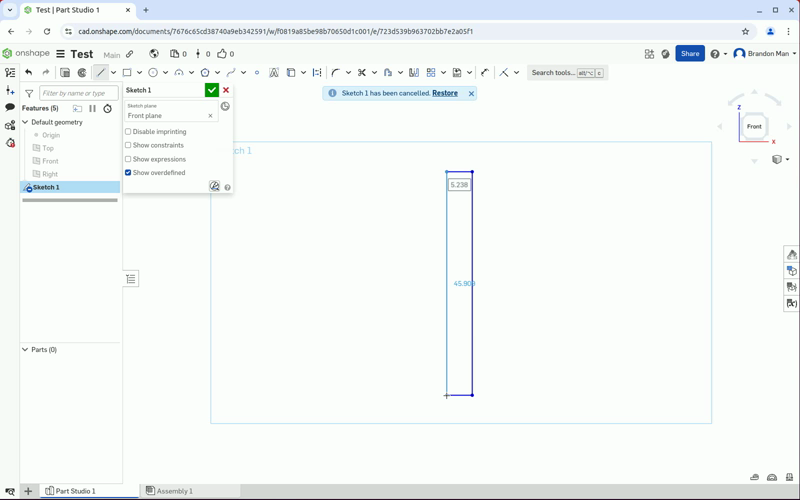
key(esc)
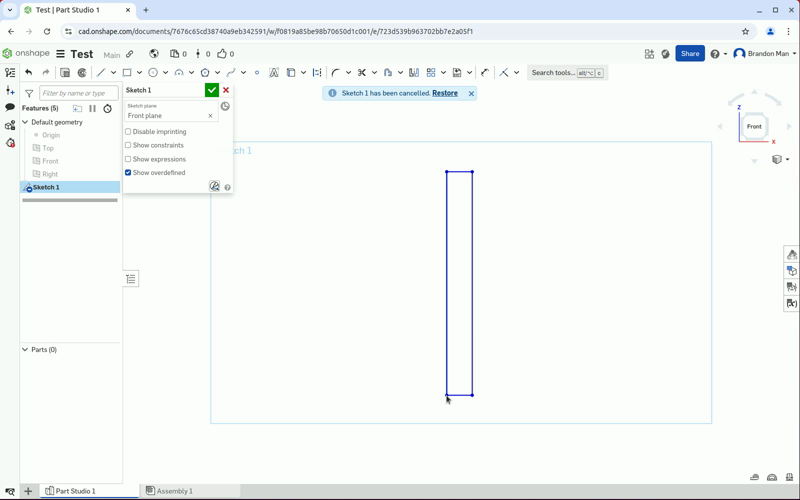
mouse_move(458, 375)
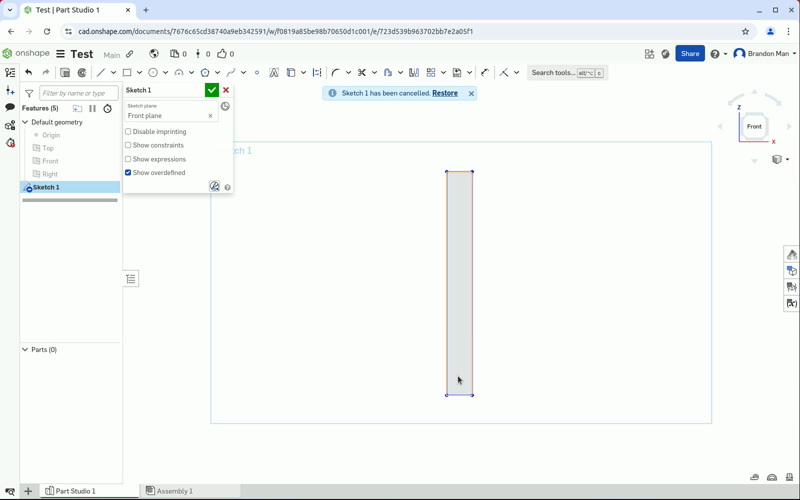
click(458, 375)
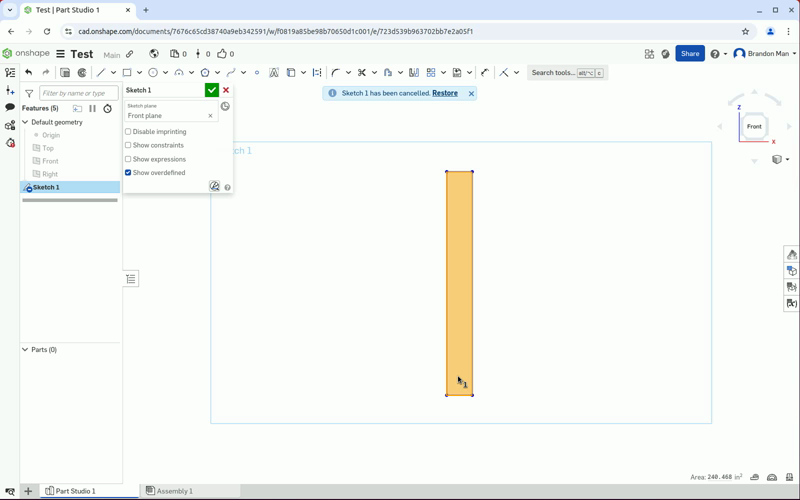
mouse_move(73, 352)
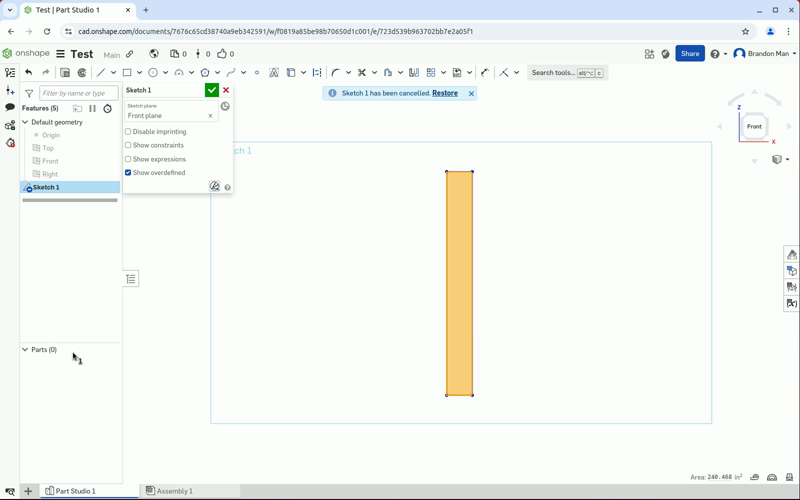
key(shift+y)
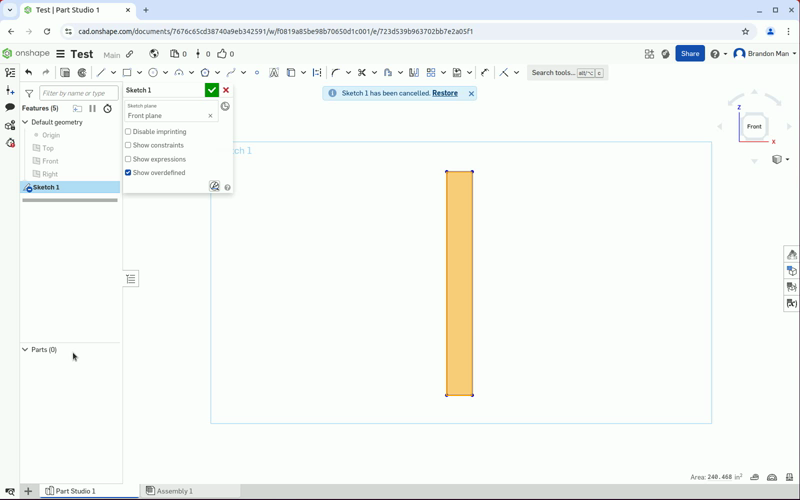
key(shift+e)
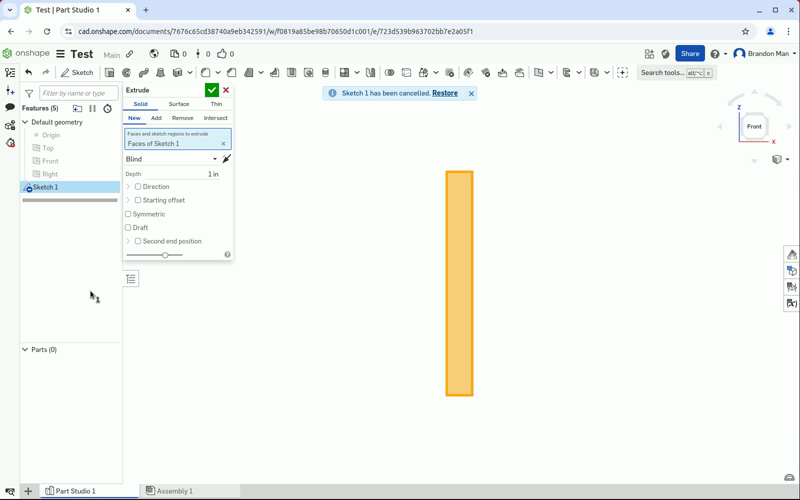
mouse_move(143, 106)
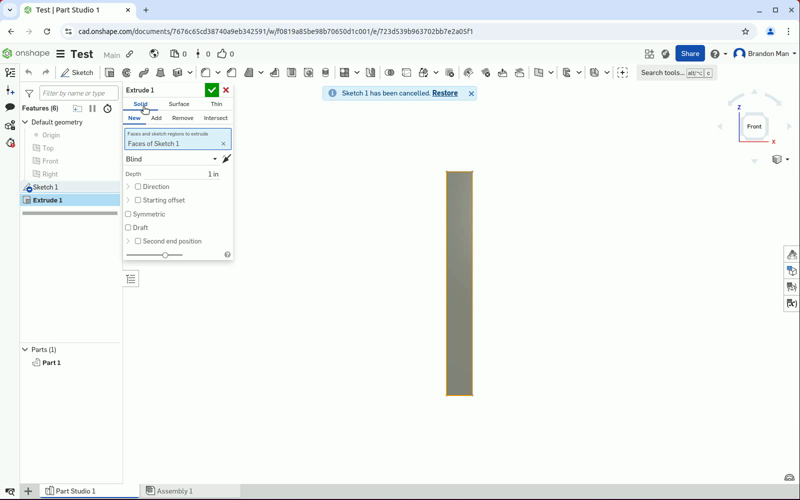
click(143, 106)
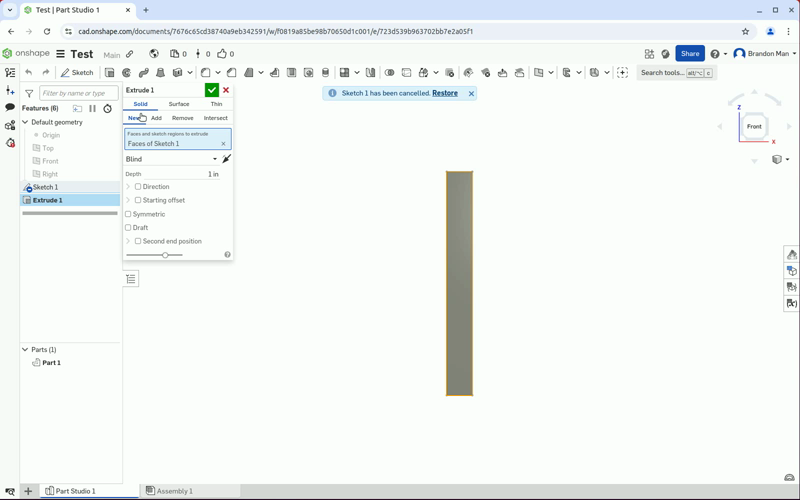
mouse_move(137, 120)
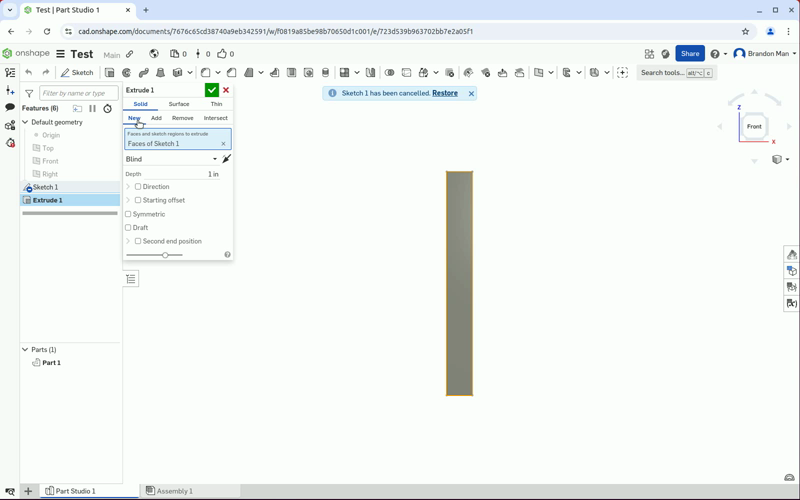
click(137, 120)
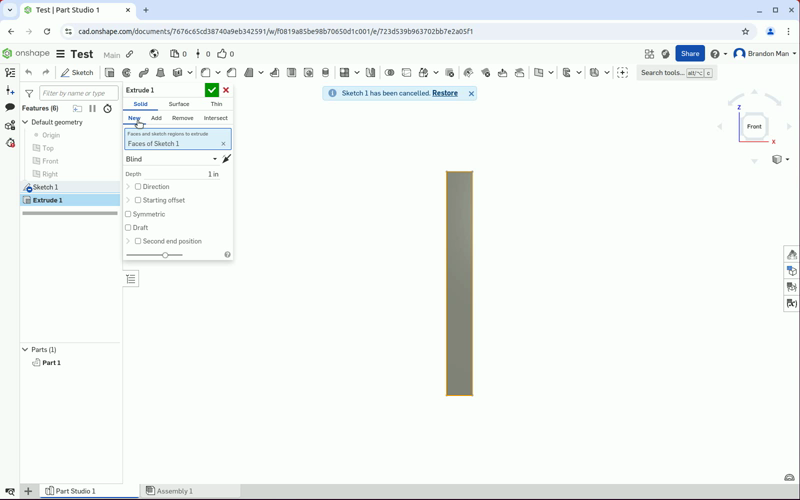
key(tab, 4)
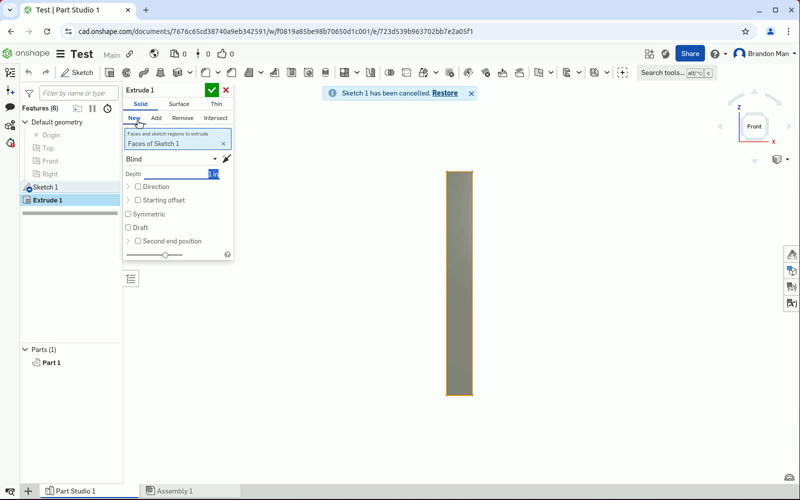
text(0.963)
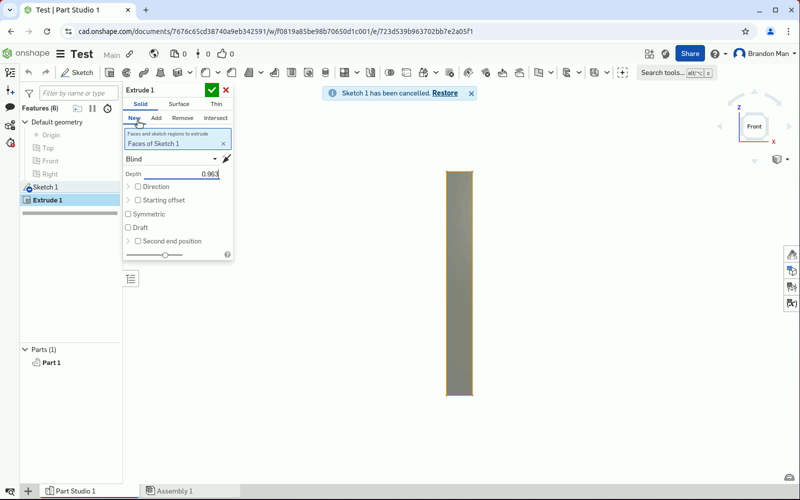
key(enter)
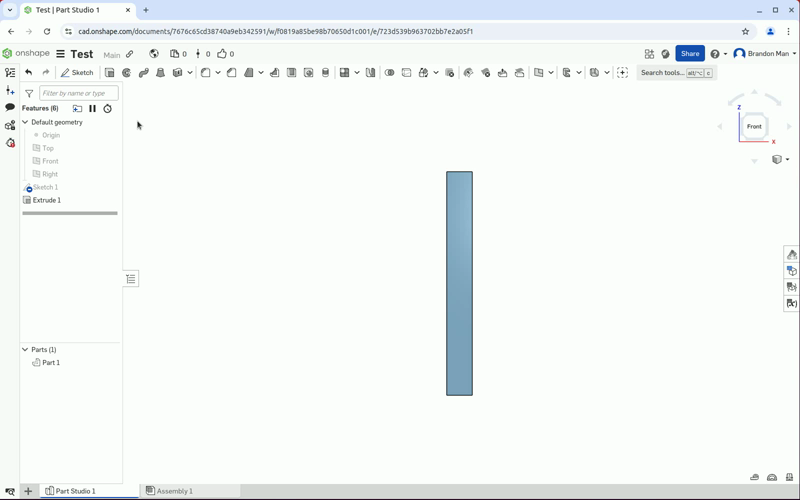
key(shift+h)
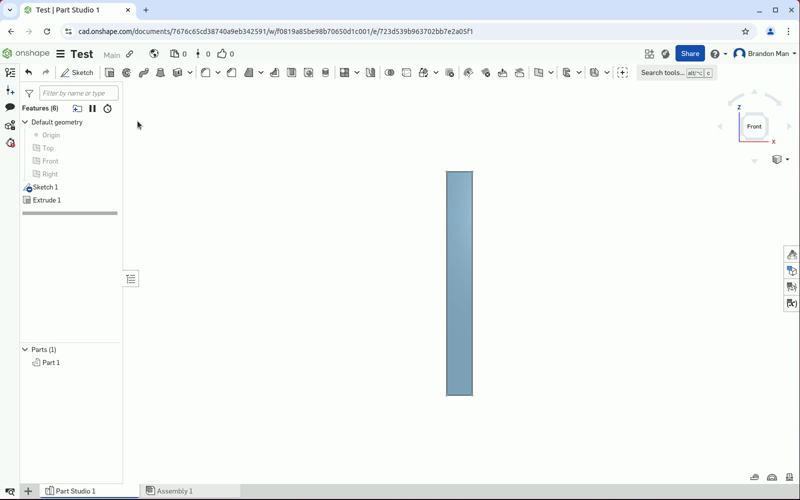
key(shift+h)
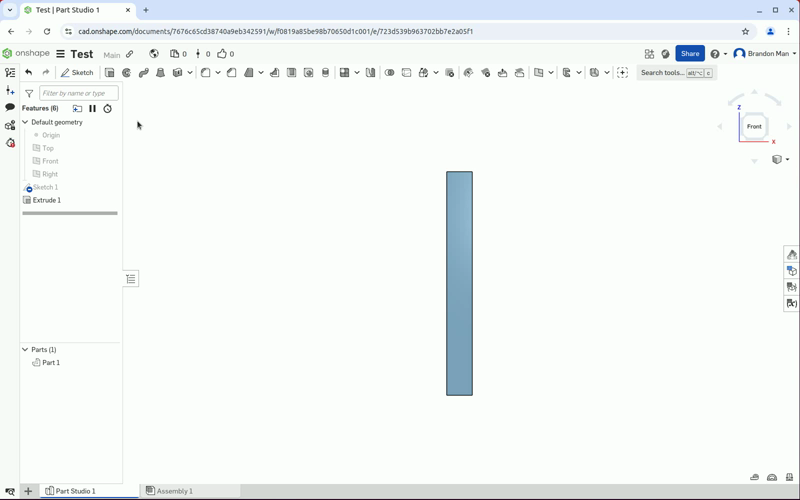
mouse_move(73, 189)
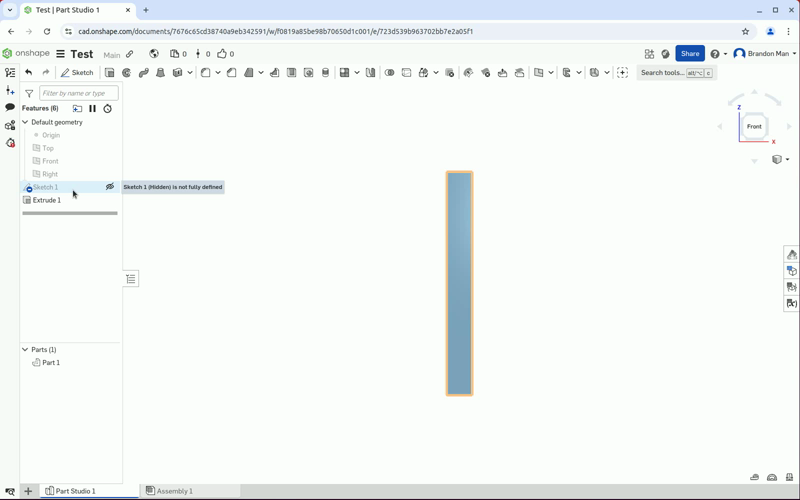
click(73, 189)
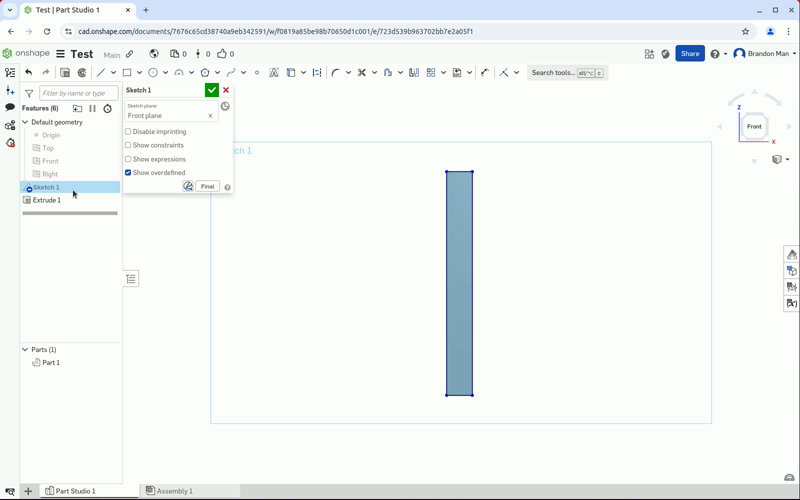
mouse_move(229, 92)
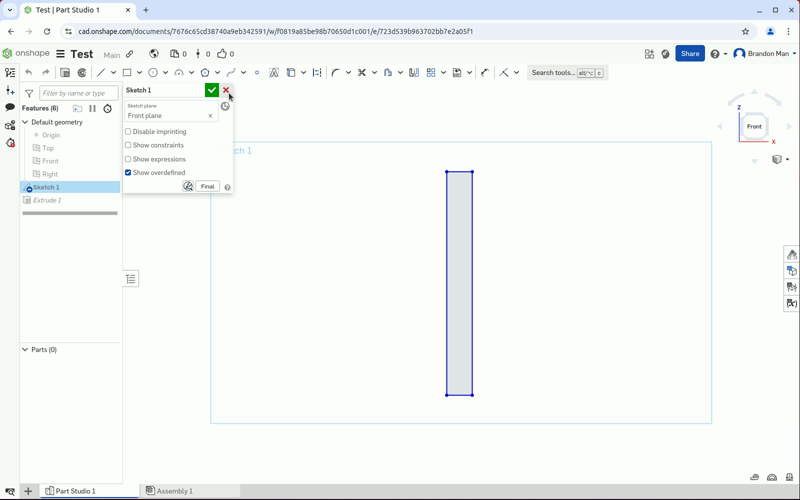
click(229, 92)
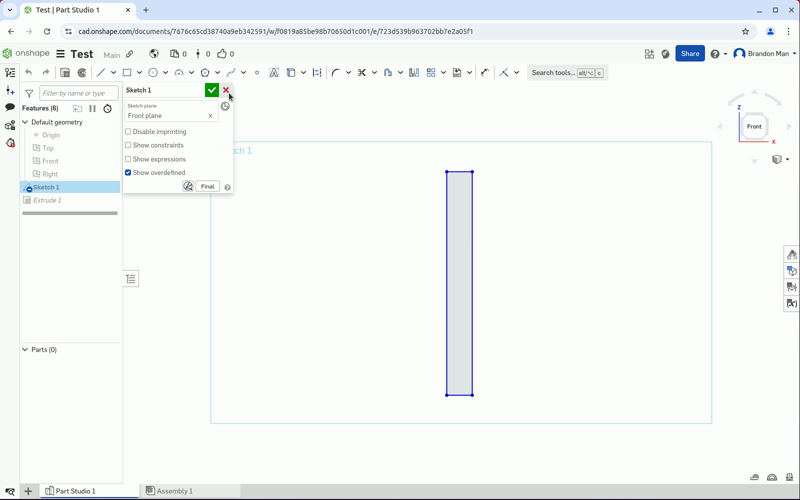
key(shift+s)
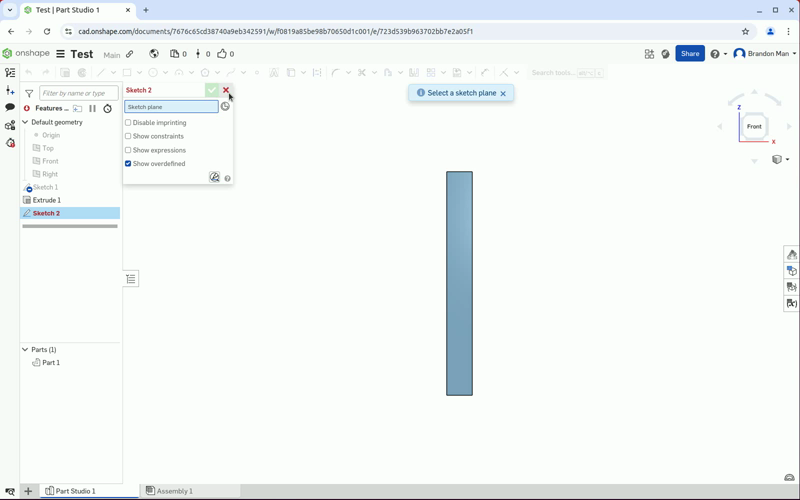
mouse_move(73, 163)
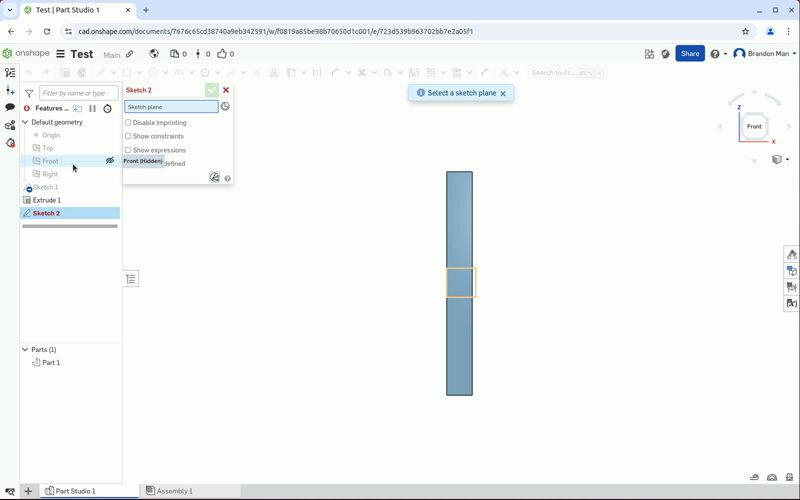
click(73, 163)
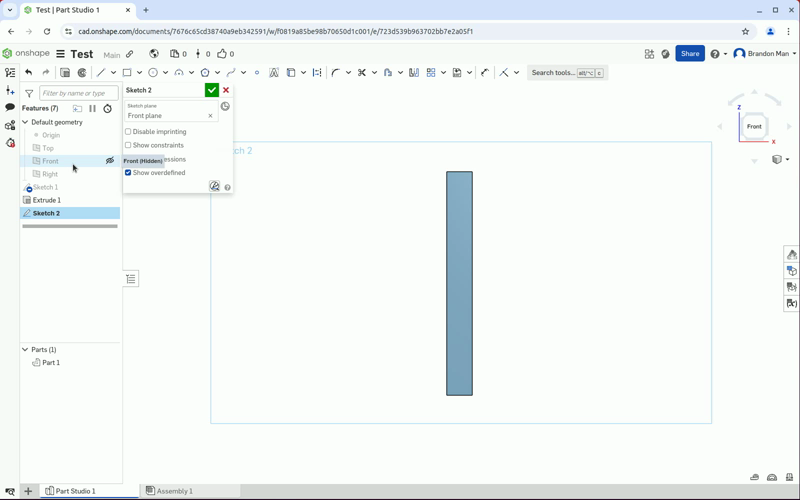
mouse_move(73, 352)
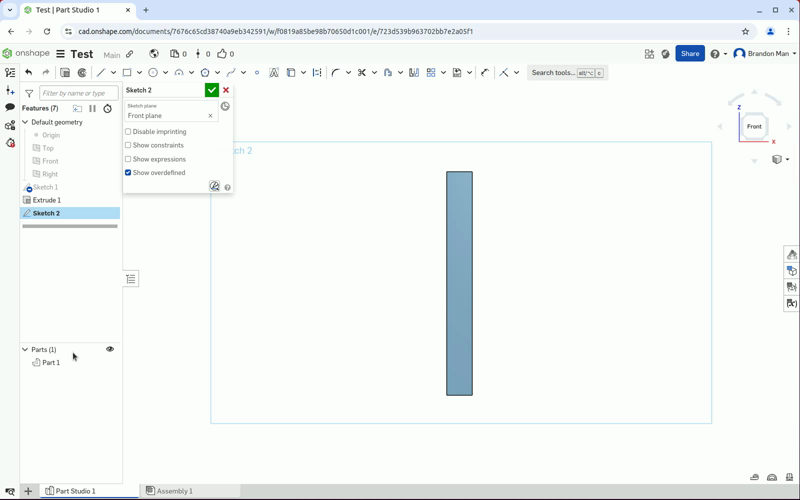
key(y)
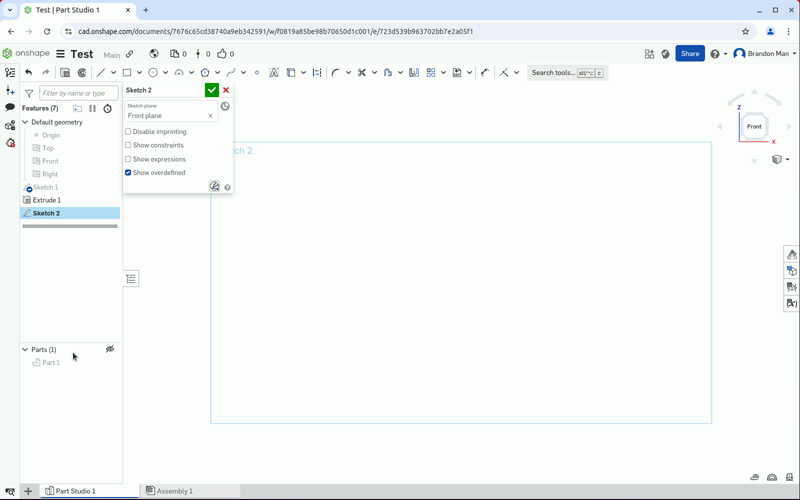
key(l)
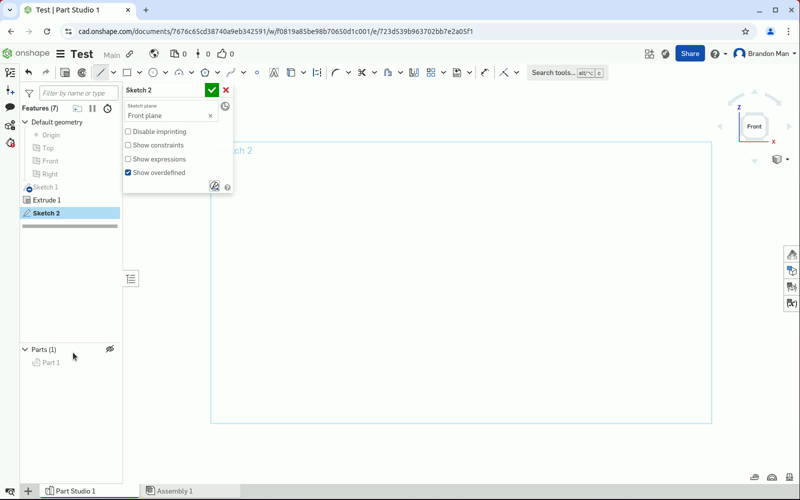
key_down(shift)
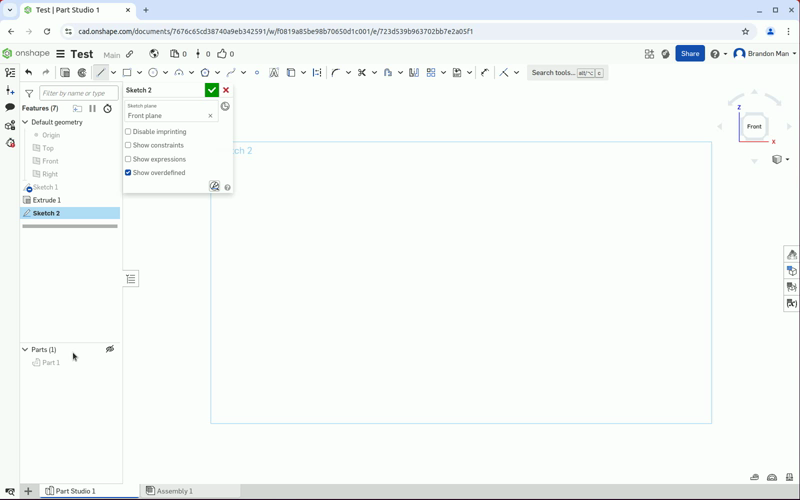
mouse_move(456, 294)
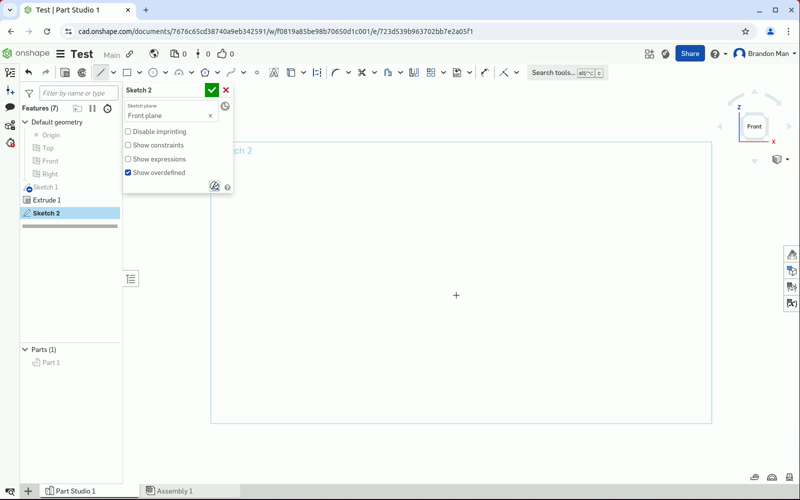
click(456, 294)
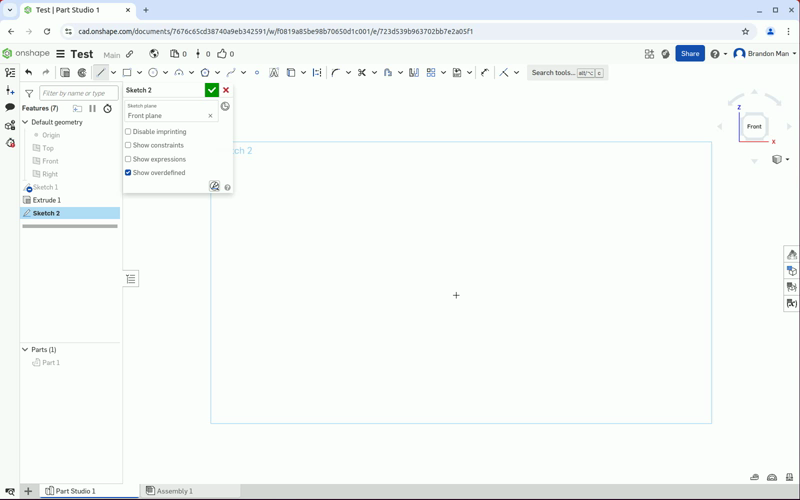
key_up(shift)
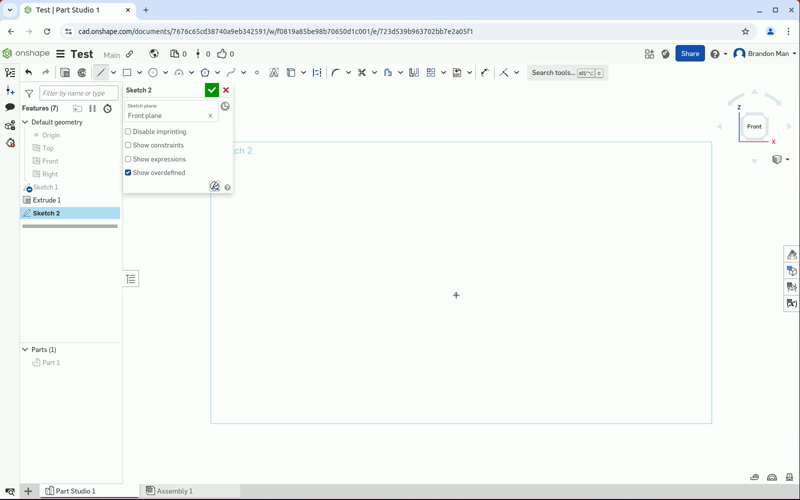
key_down(shift)
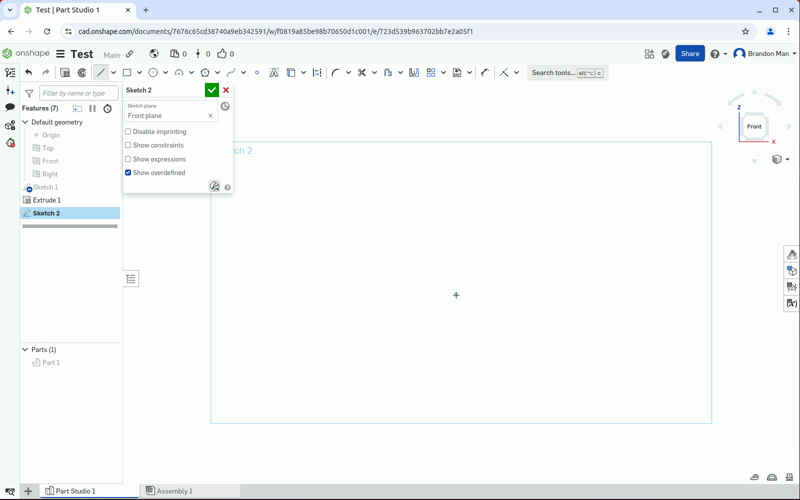
mouse_move(486, 294)
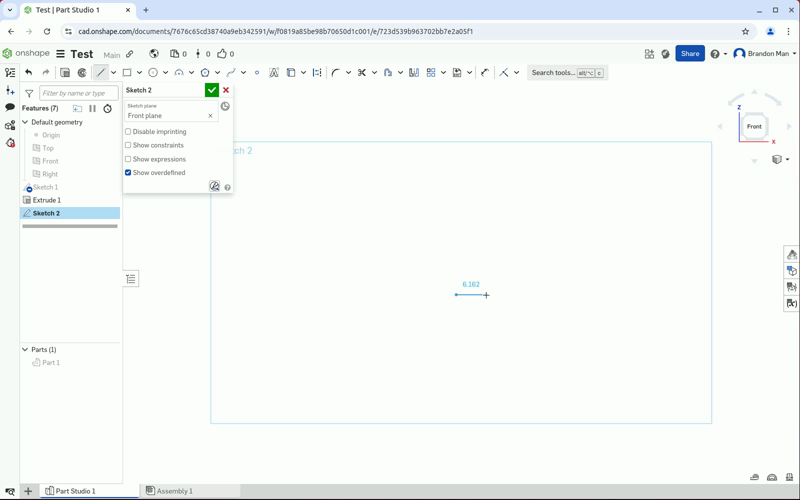
mouse_move(465, 294)
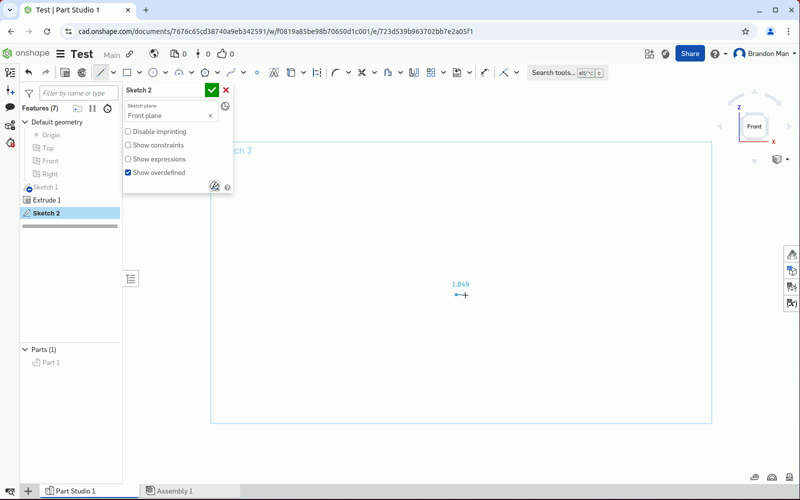
click(465, 294)
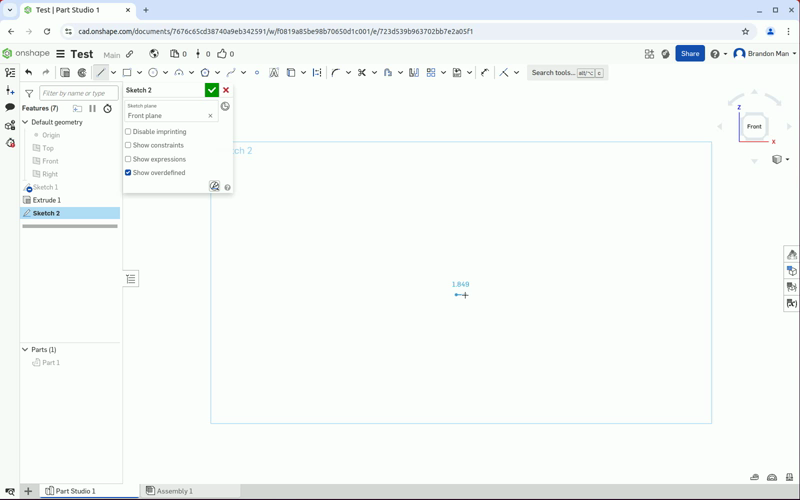
key_up(shift)
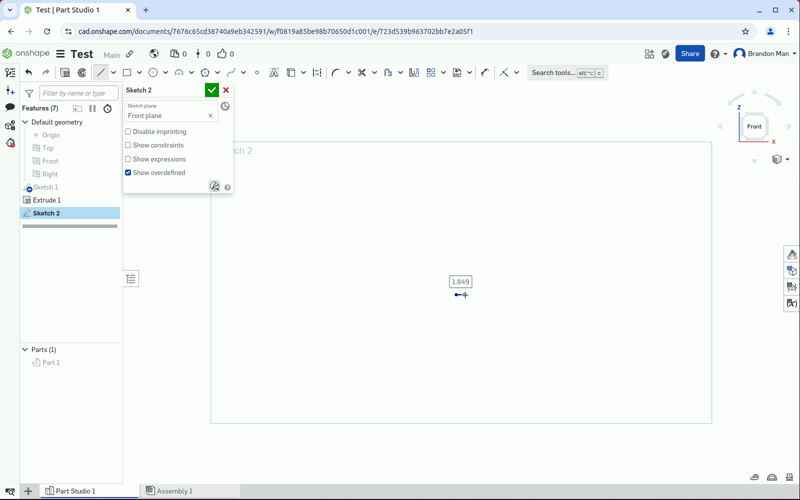
key_down(shift)
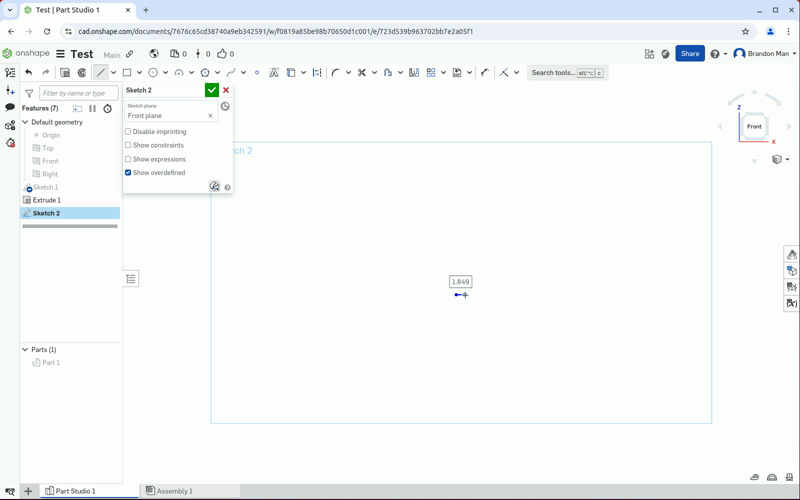
mouse_move(495, 294)
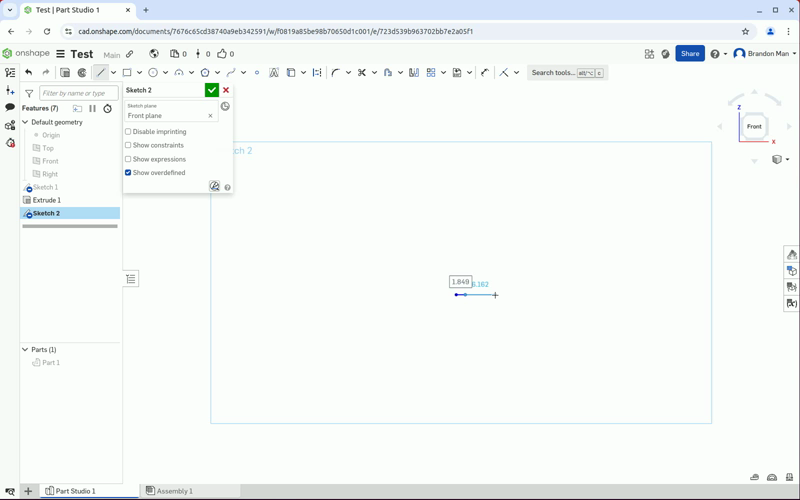
mouse_move(465, 271)
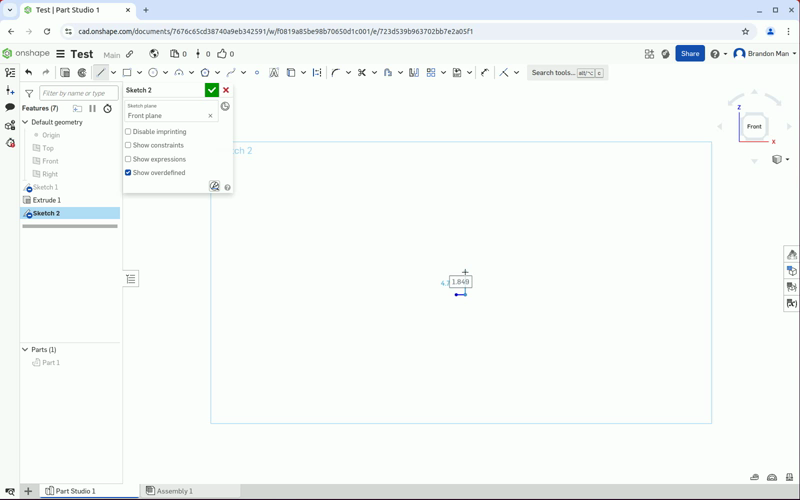
click(465, 271)
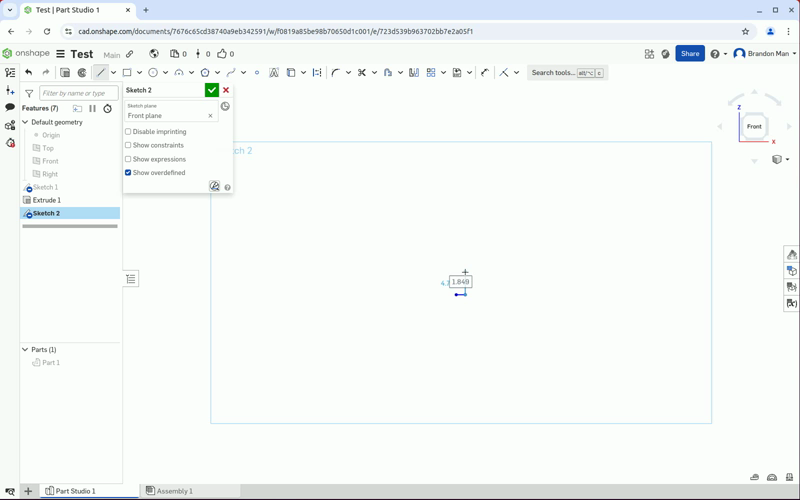
key_up(shift)
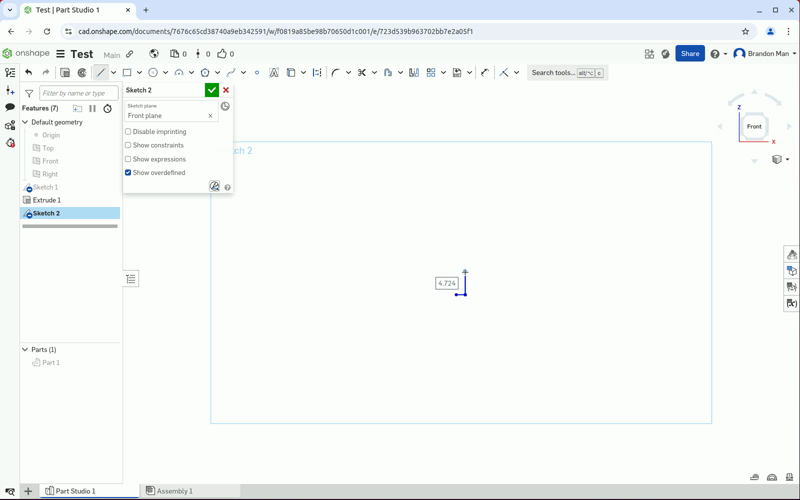
key_down(shift)
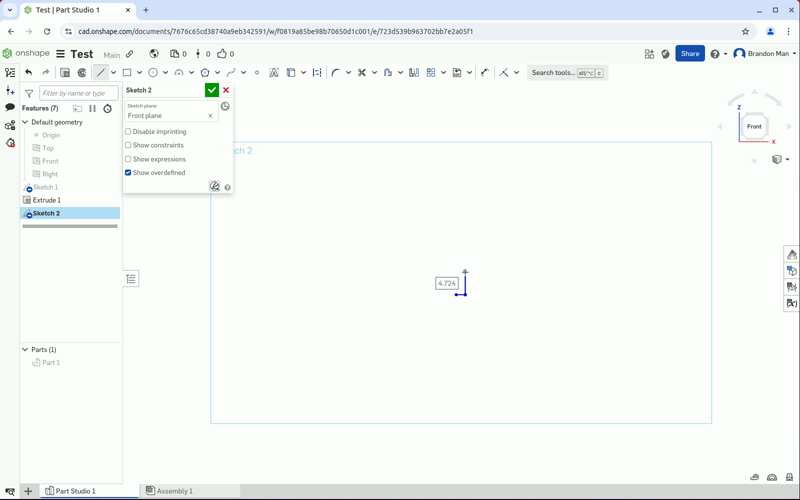
mouse_move(495, 271)
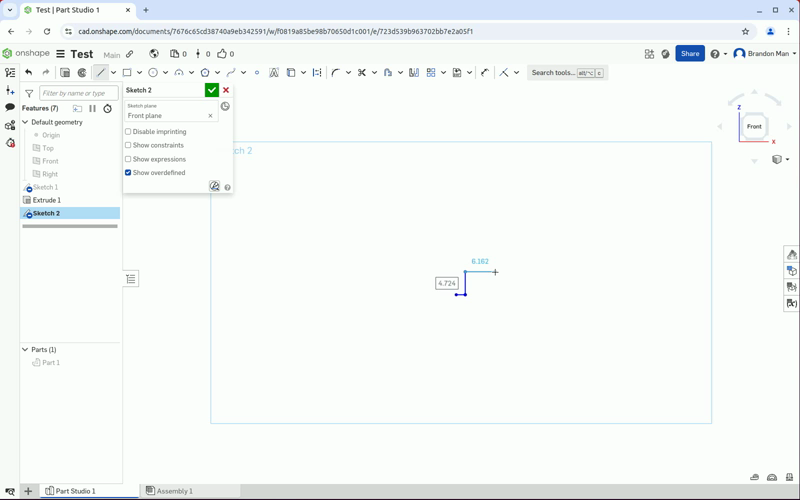
mouse_move(456, 271)
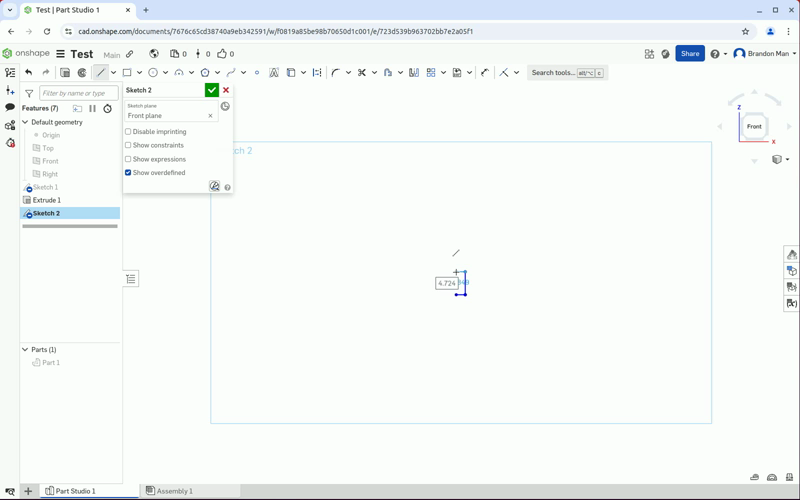
click(456, 271)
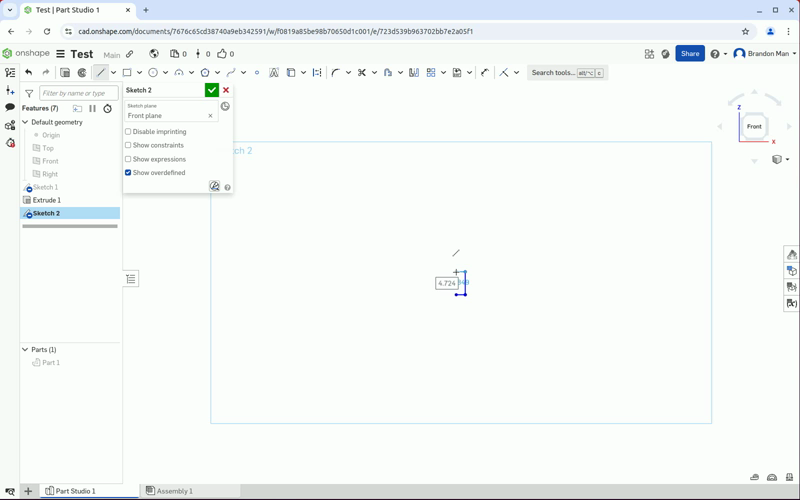
key_up(shift)
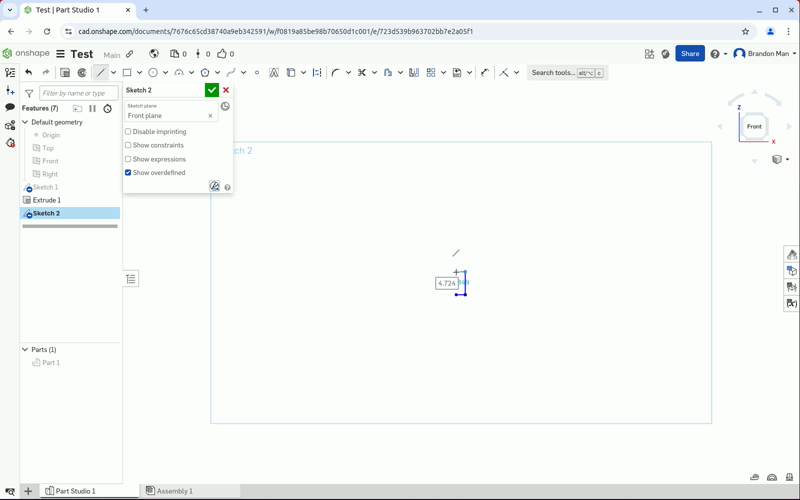
mouse_move(486, 271)
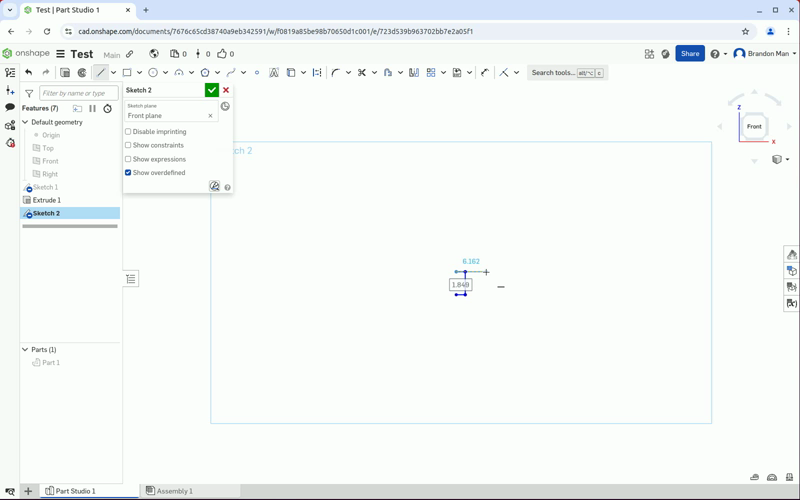
key_down(shift)
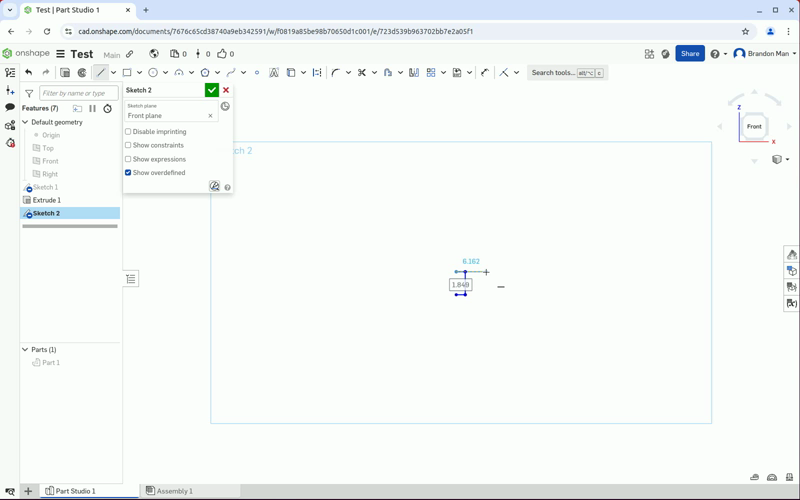
mouse_move(456, 294)
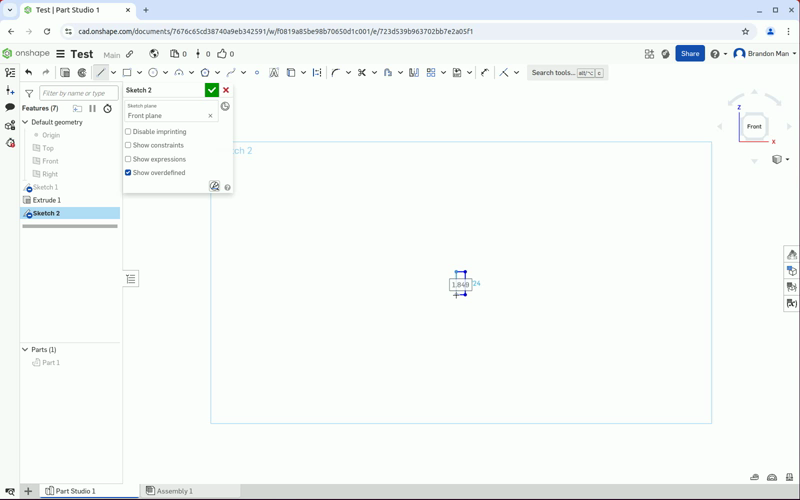
key_up(shift)
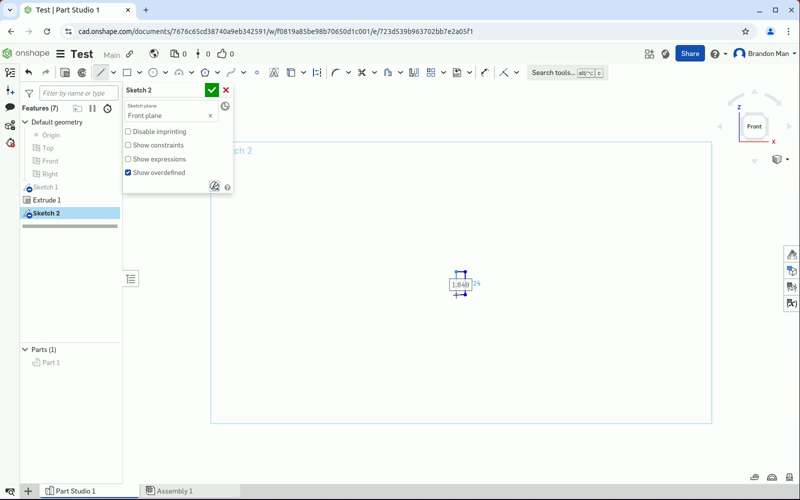
click(456, 294)
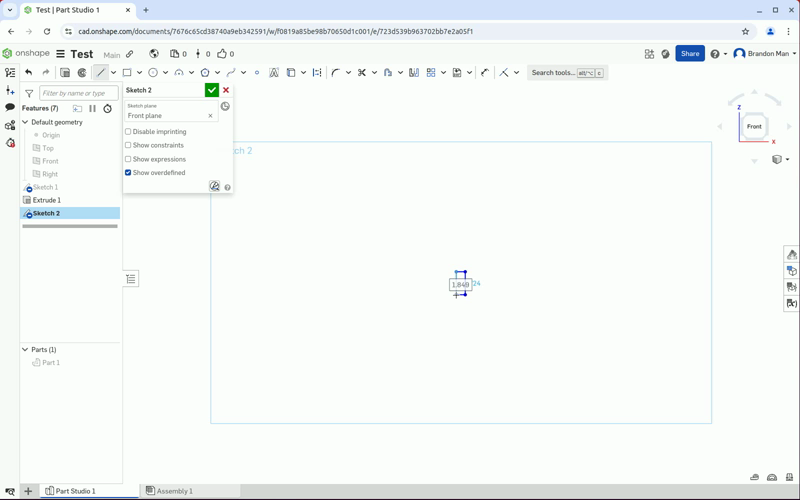
key(esc)
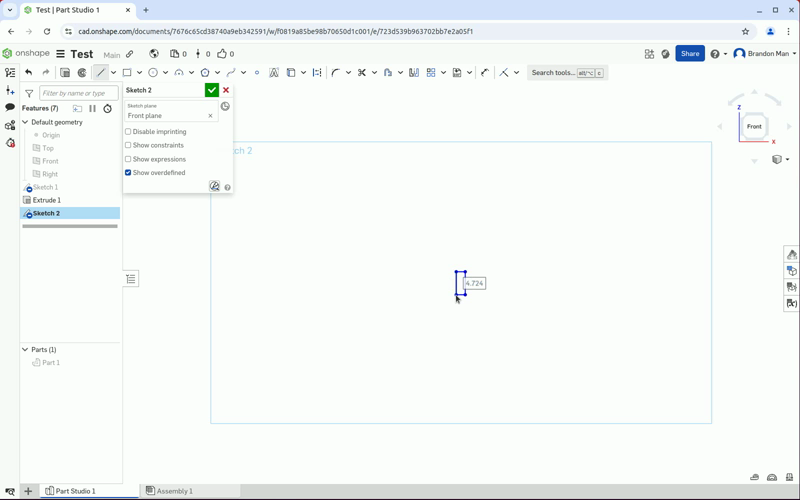
mouse_move(463, 285)
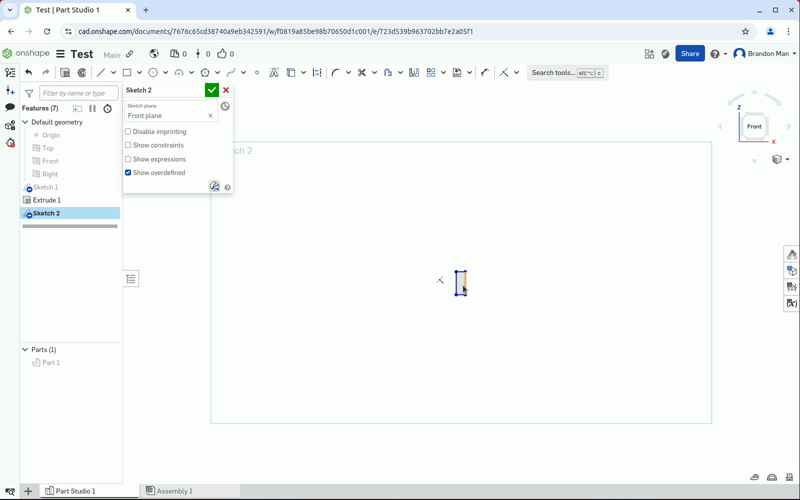
scroll(6)
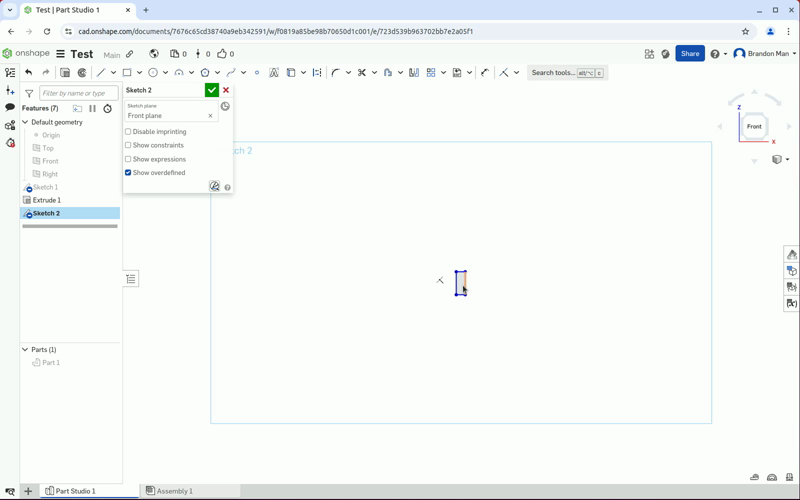
scroll(6)
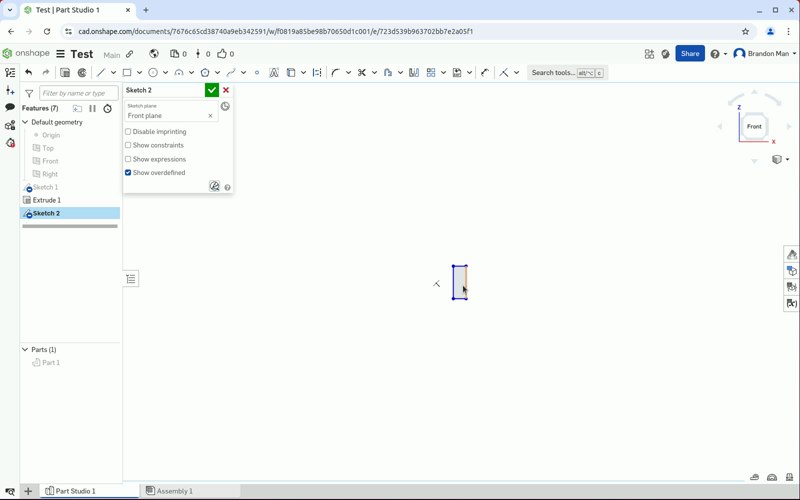
scroll(6)
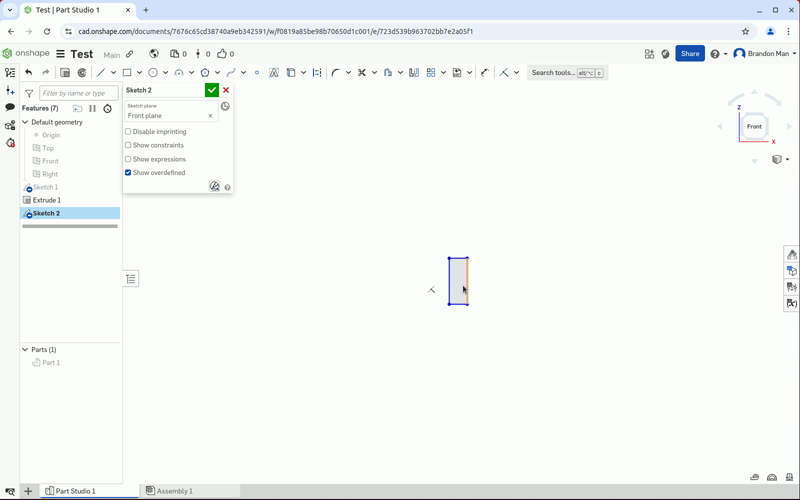
scroll(6)
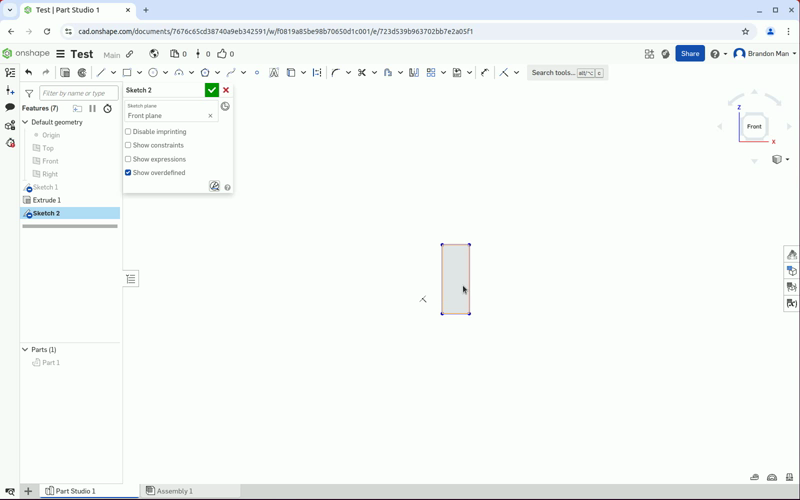
scroll(6)
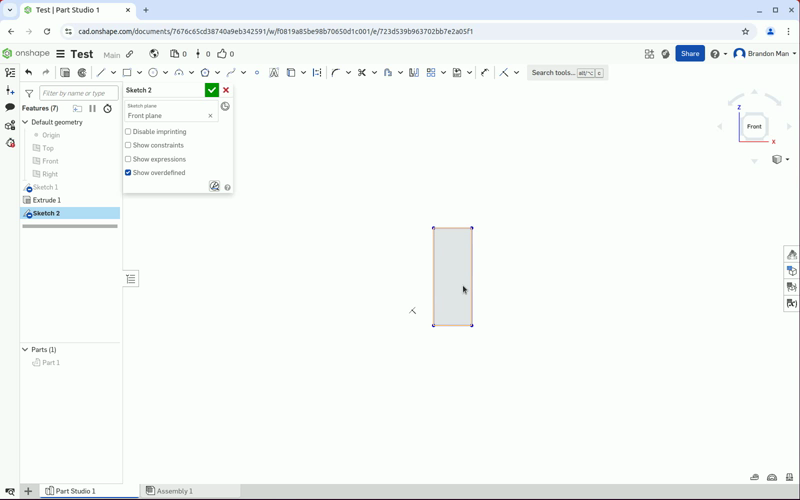
scroll(6)
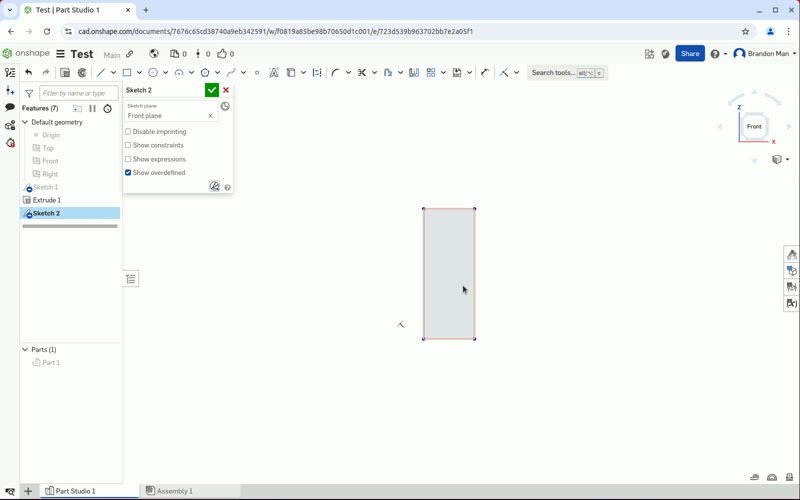
scroll(6)
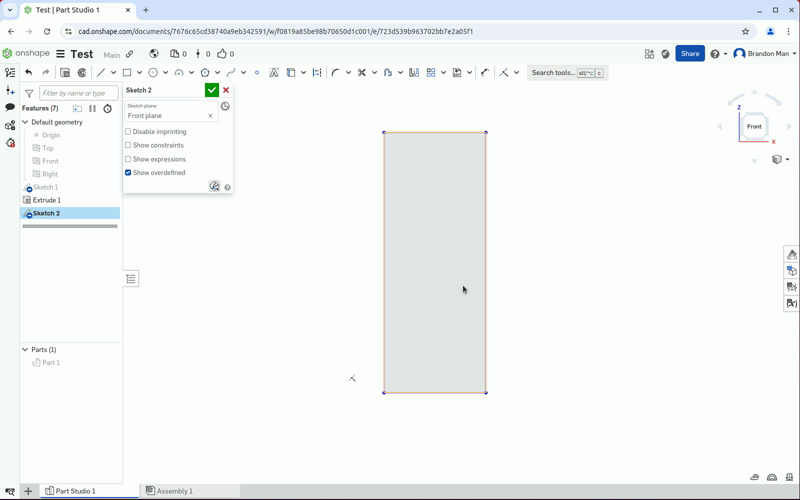
click(463, 285)
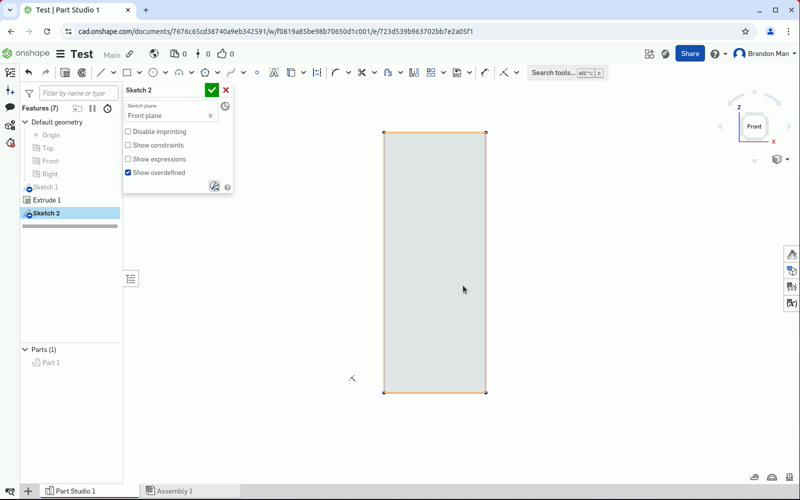
scroll(-6)
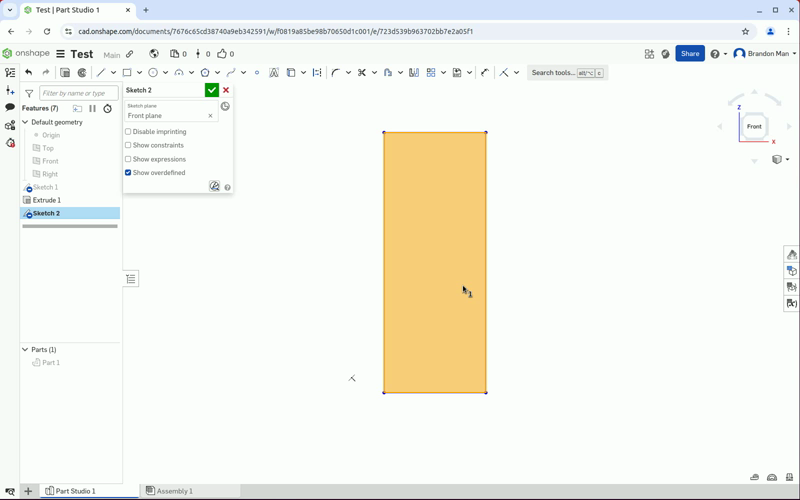
scroll(-6)
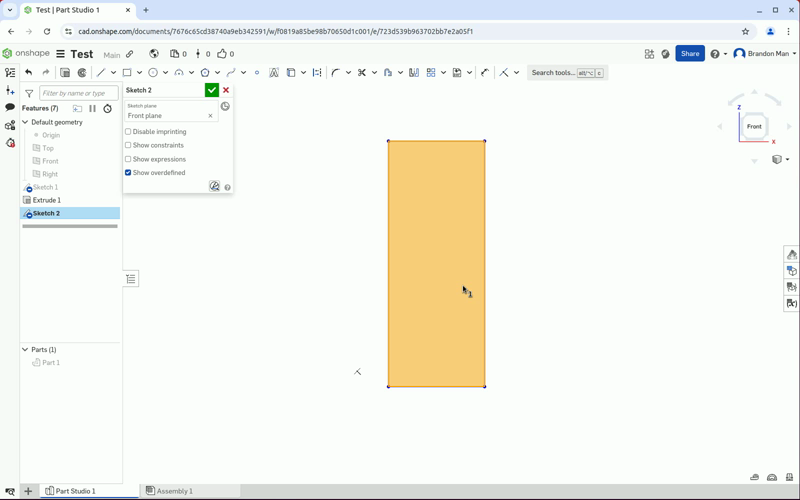
scroll(-6)
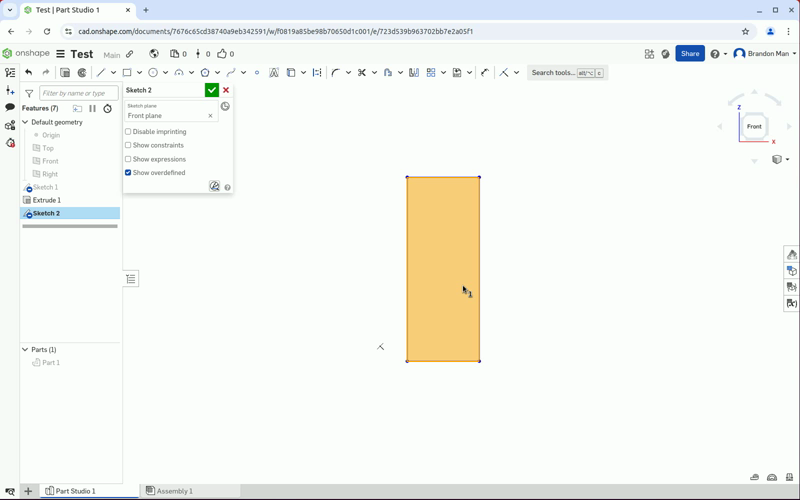
scroll(-6)
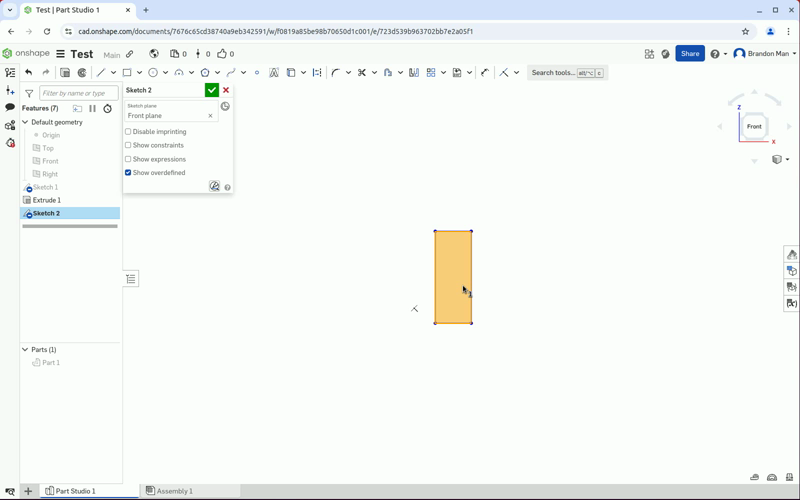
scroll(-6)
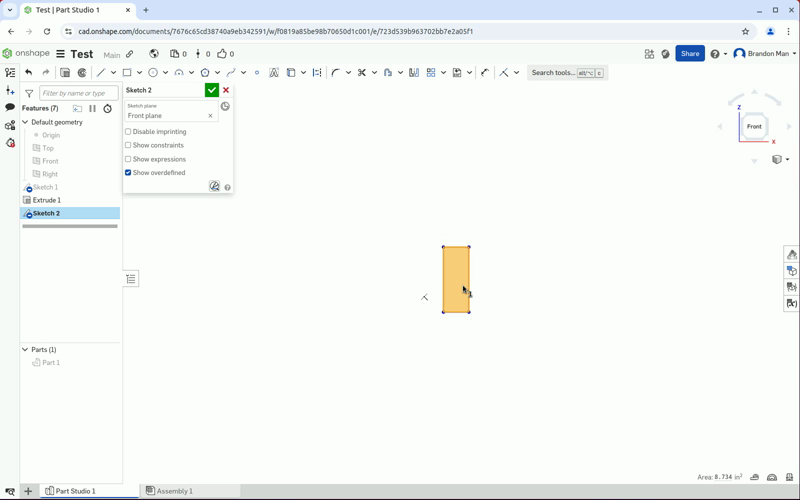
scroll(-6)
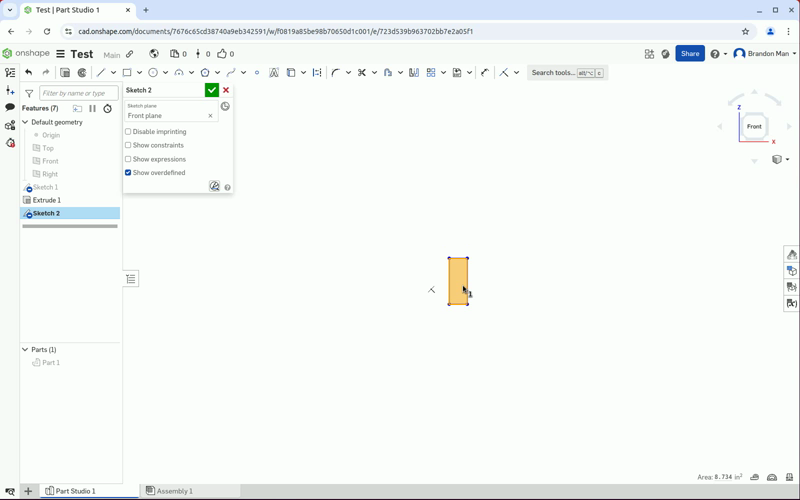
scroll(-6)
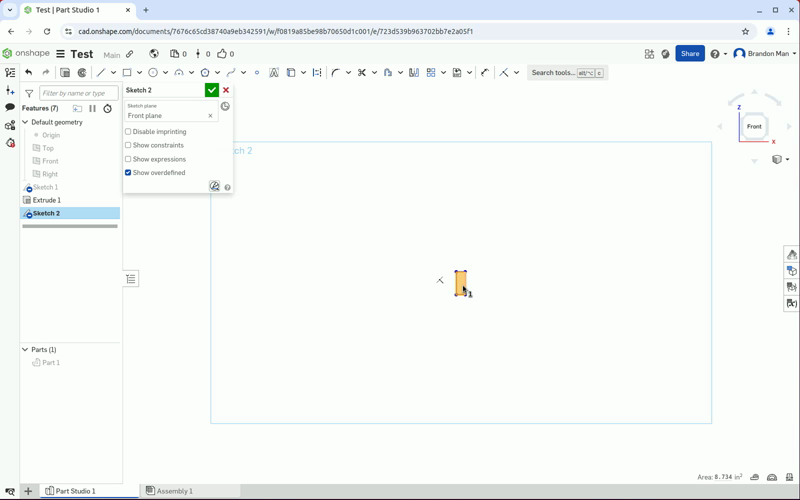
mouse_move(73, 352)
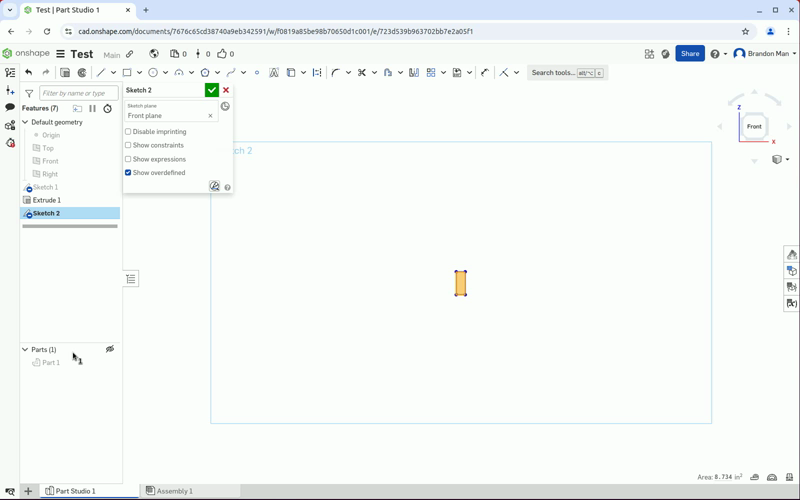
key(shift+y)
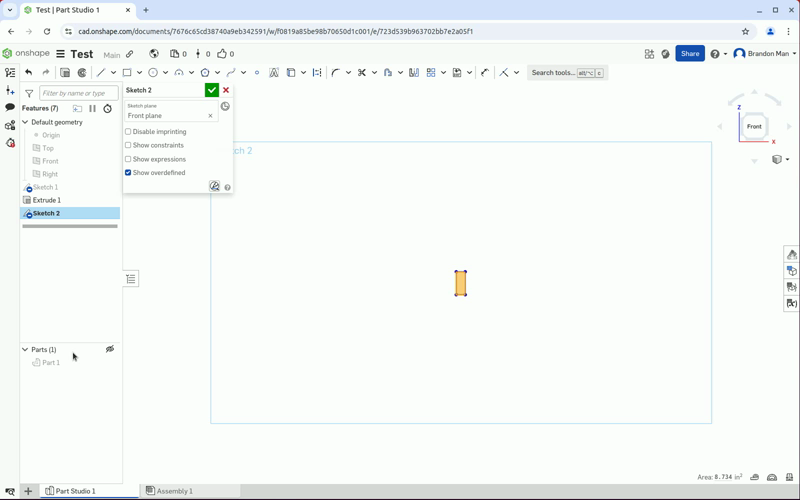
key(shift+e)
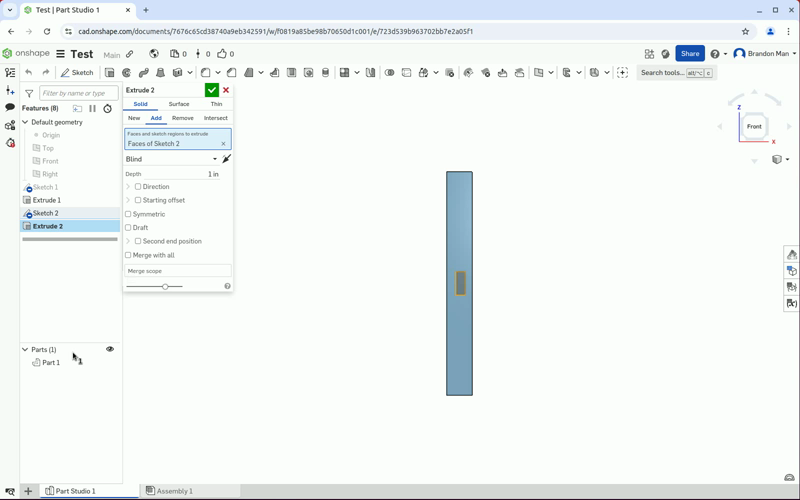
mouse_move(143, 106)
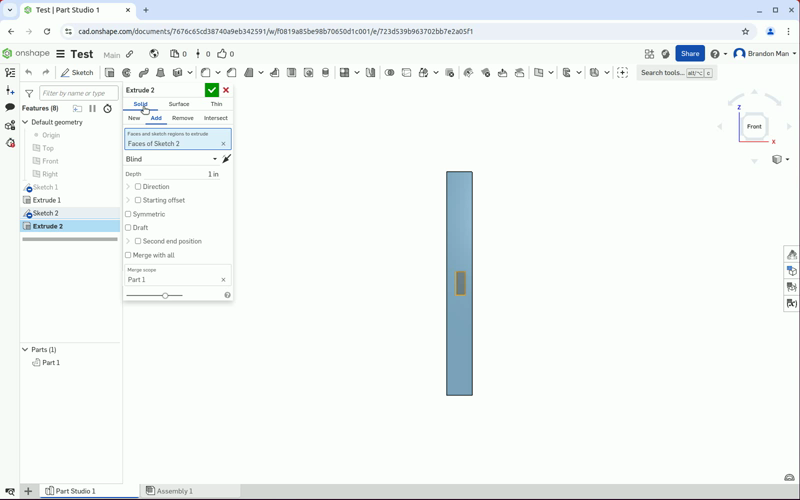
click(143, 106)
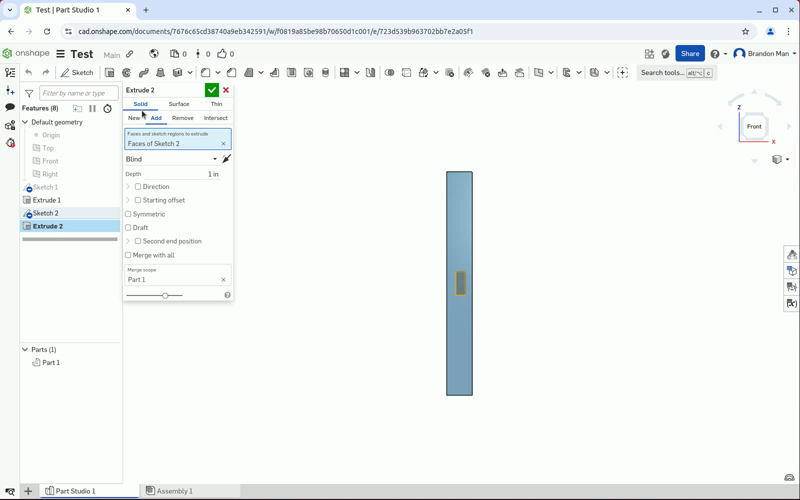
mouse_move(137, 120)
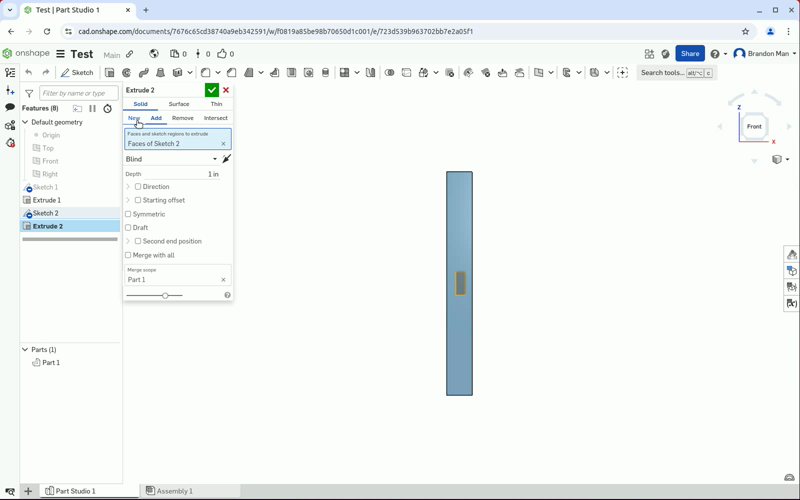
click(137, 120)
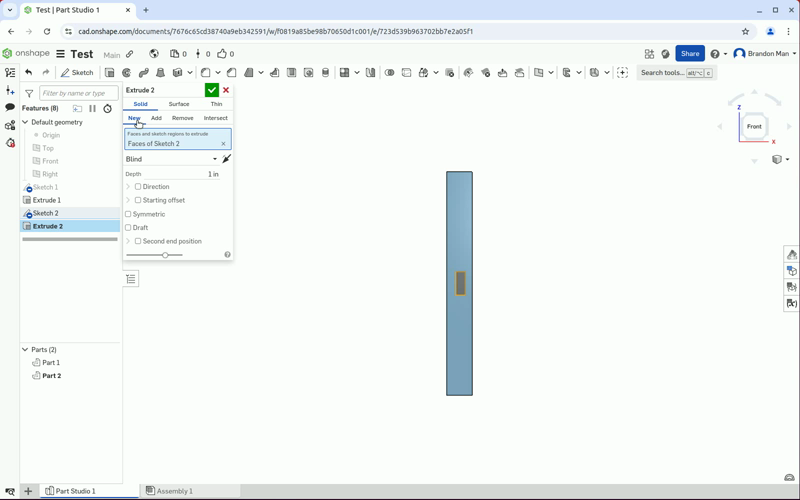
key(tab, 4)
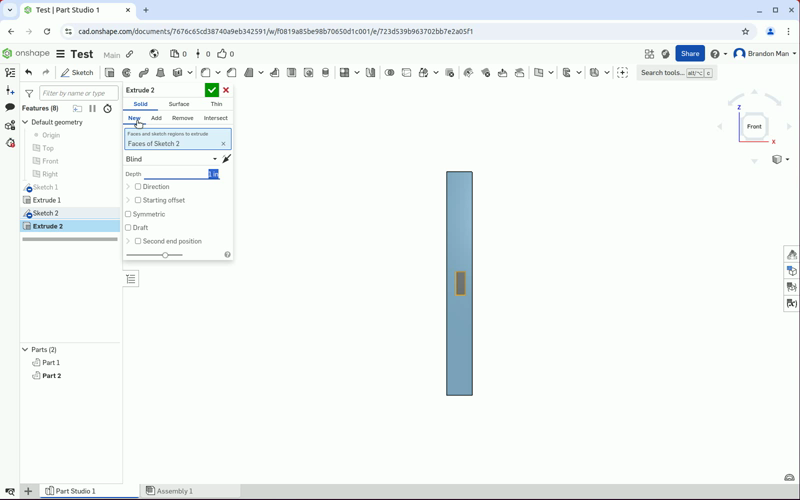
text(1.926)
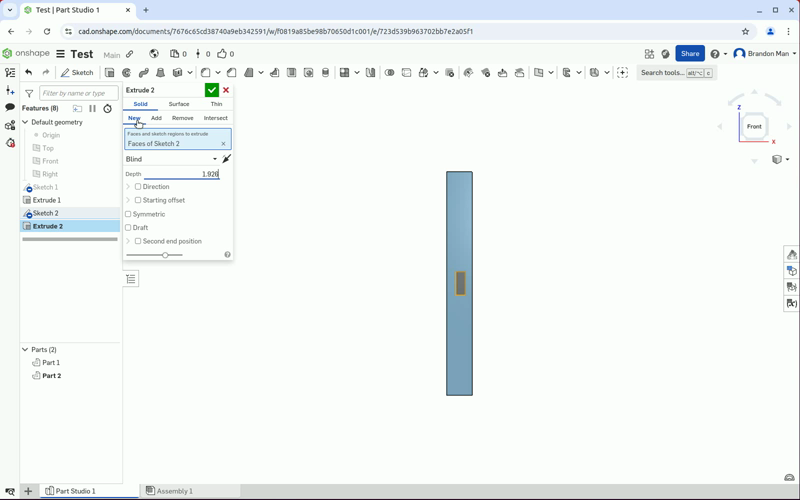
key(enter)
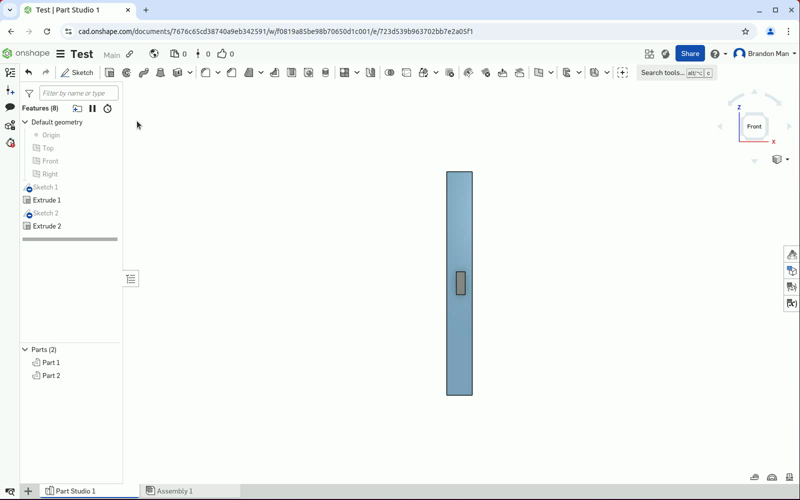
key(shift+h)
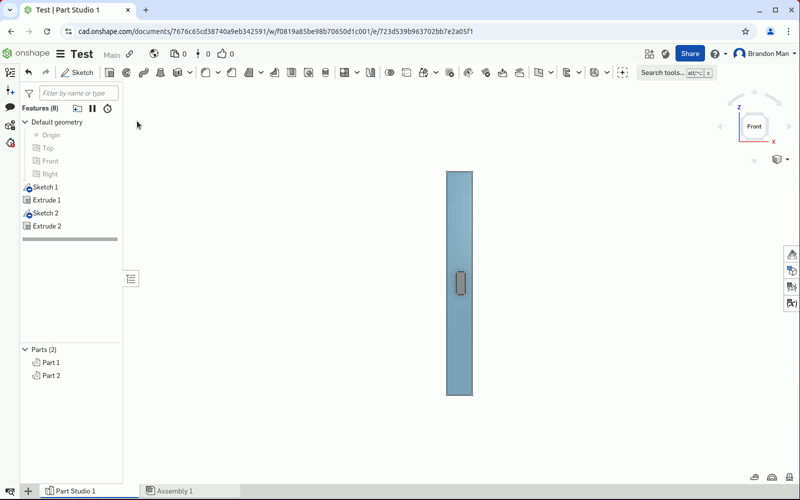
key(shift+h)
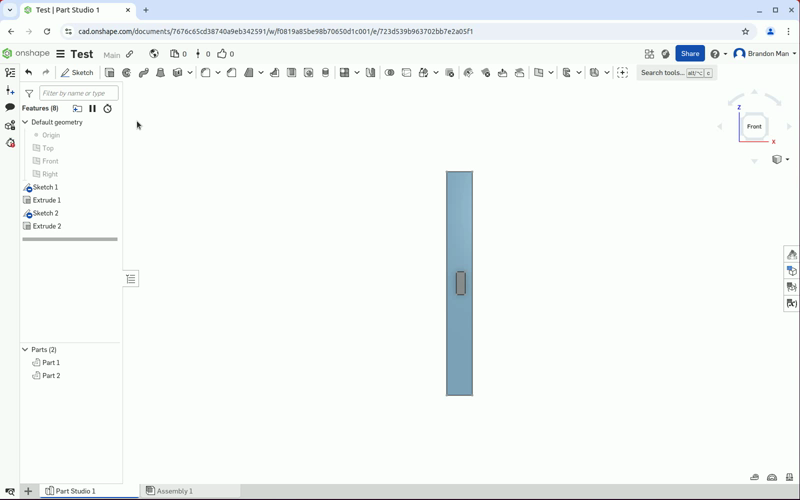
key(shift+7)
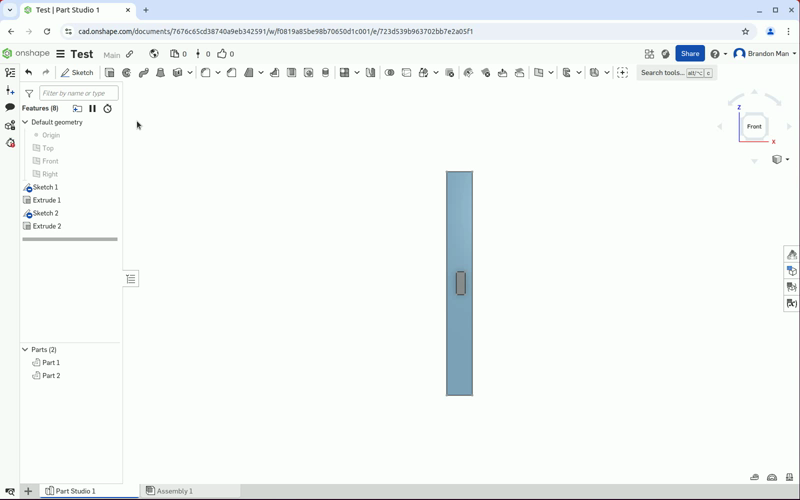
key(left, 2)
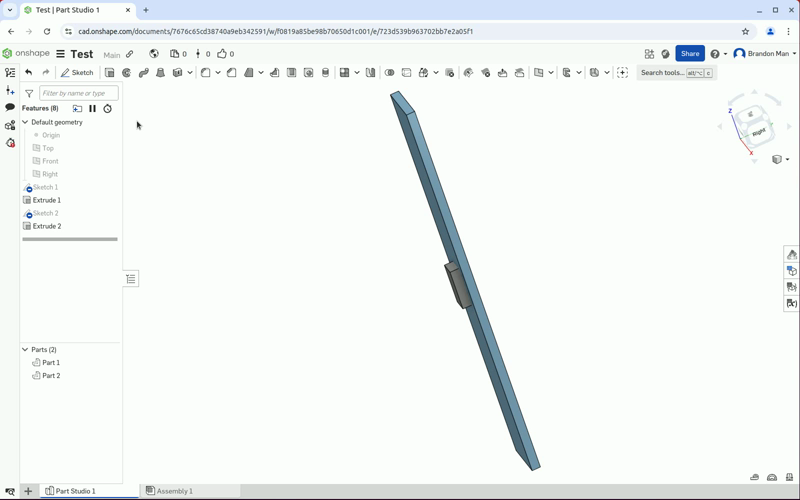
key(down, 2)
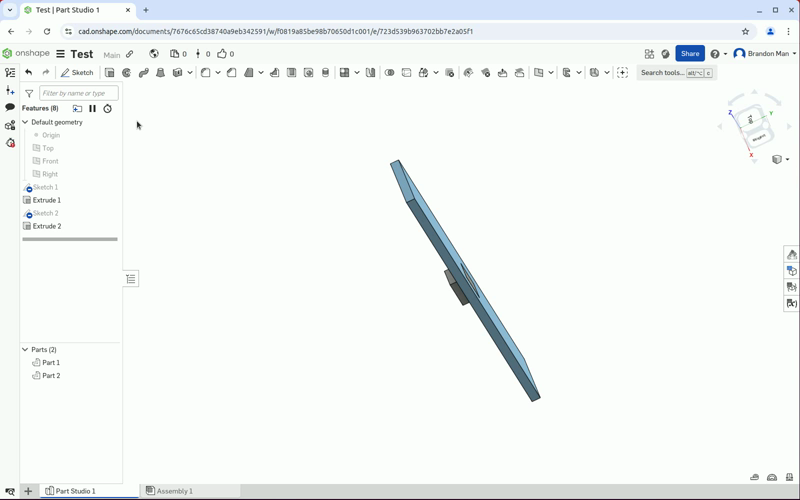
key(up, 2)
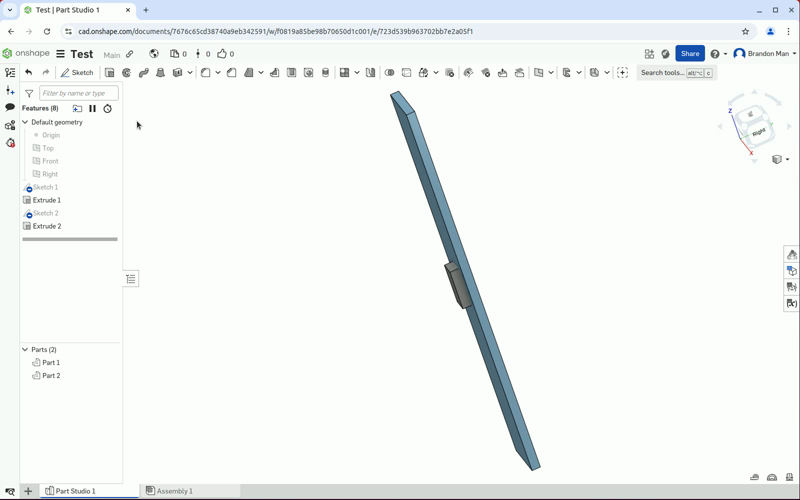
key(right, 2)
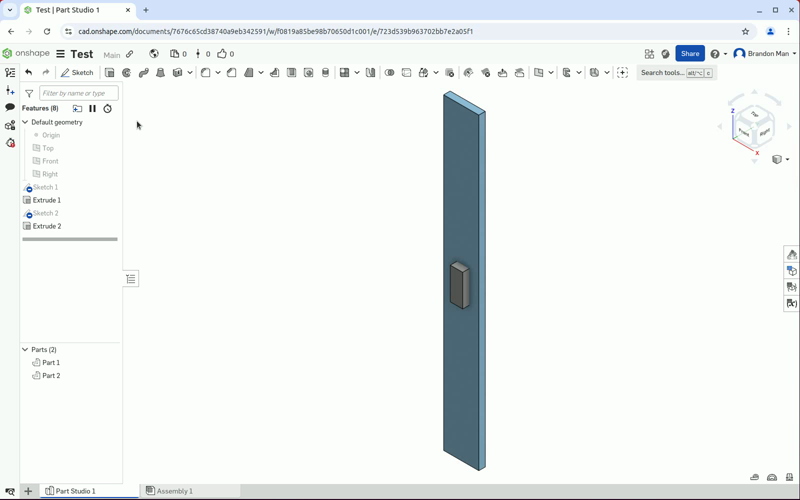
mouse_move(73, 189)
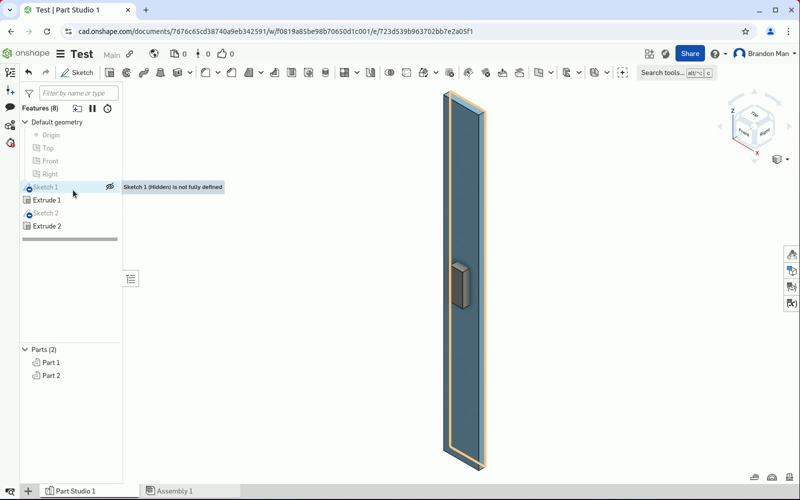
click(73, 189)